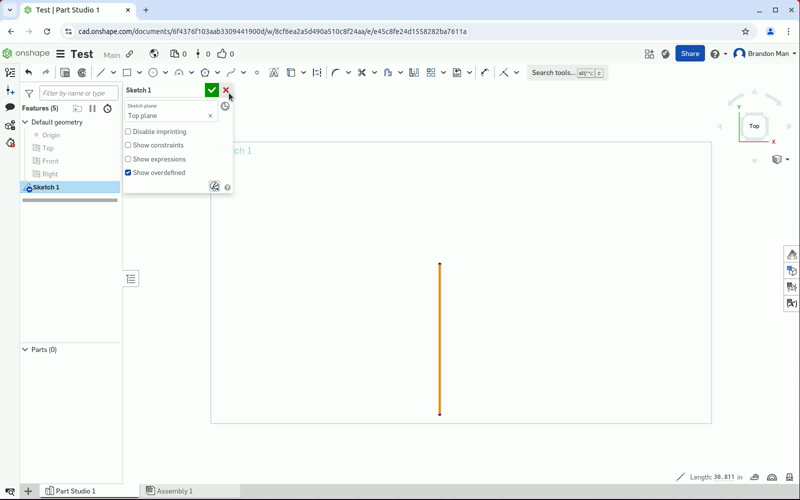
key(shift+h)
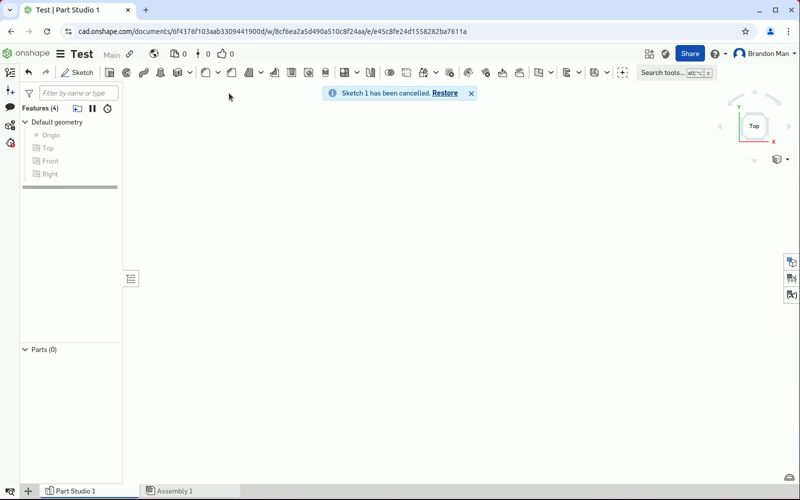
mouse_move(73, 352)
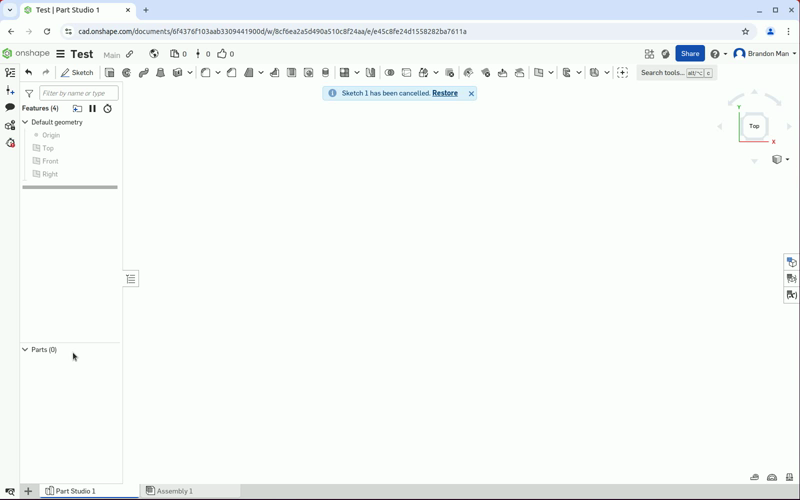
key(y)
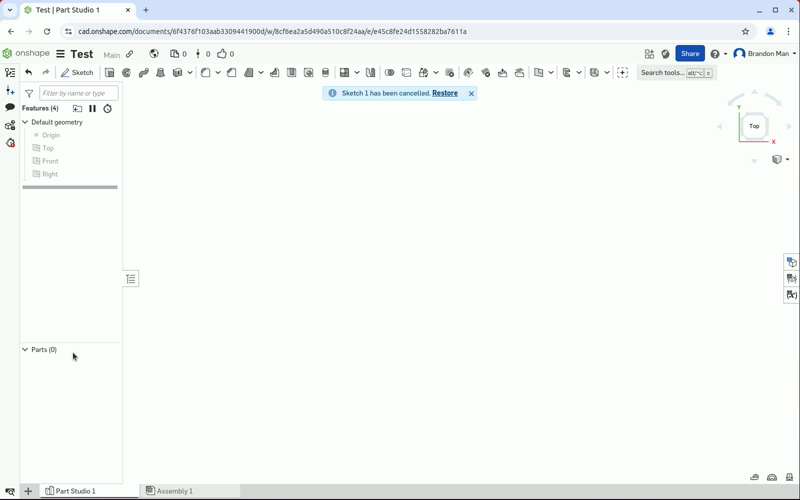
key(shift+p)
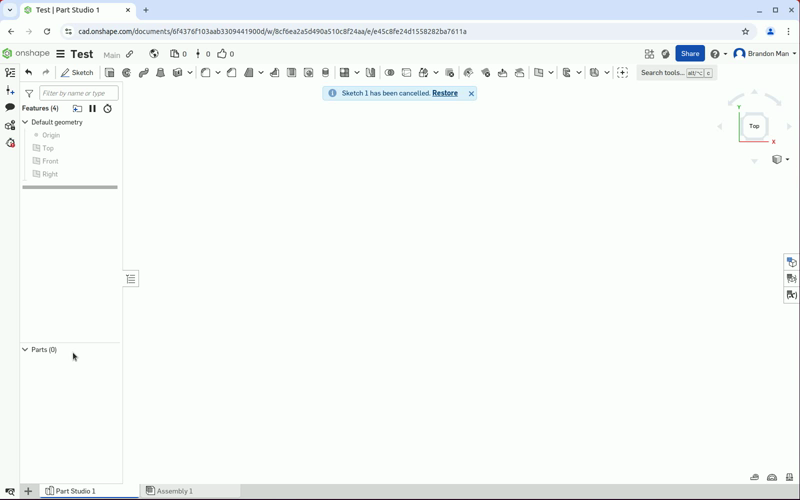
key(space)
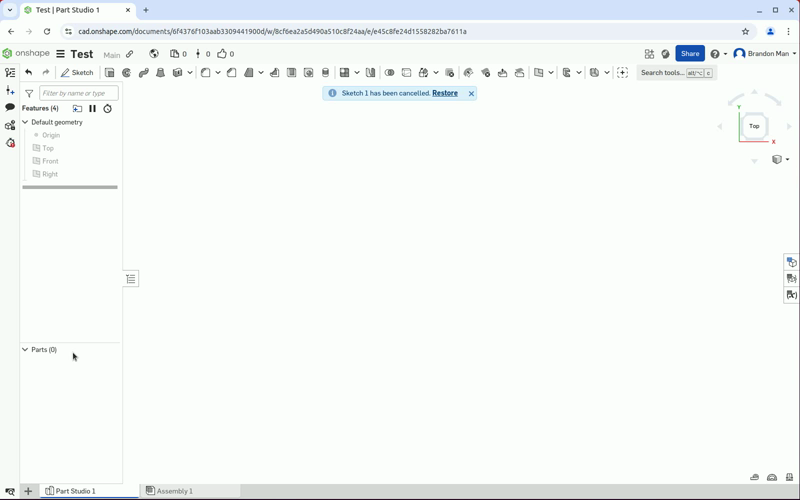
key_down(shift)
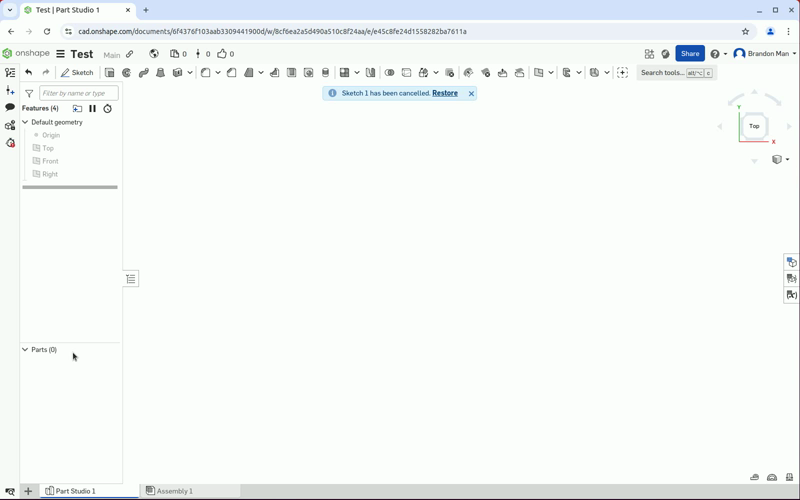
key(up)
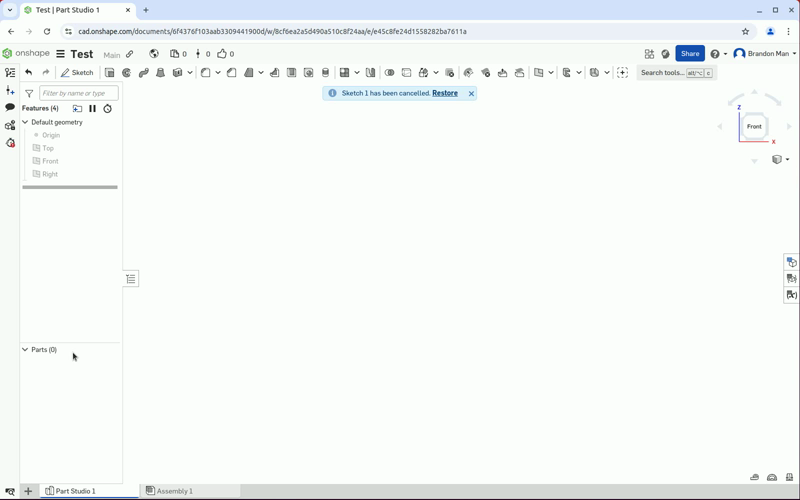
key_up(shift)
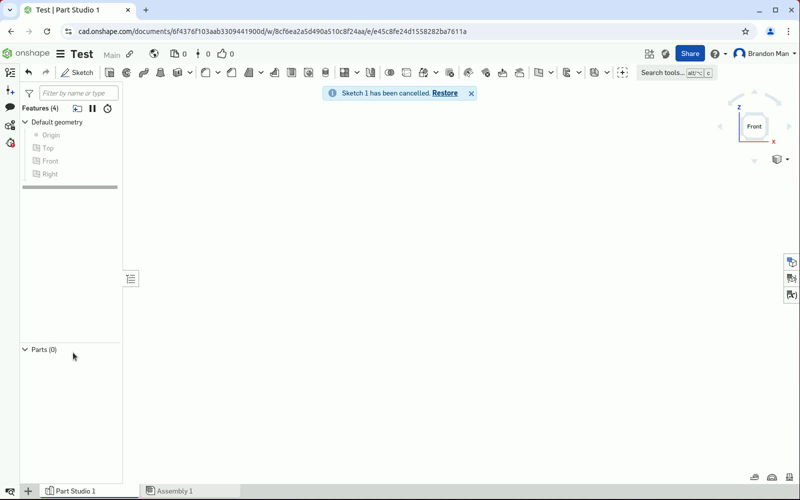
mouse_move(73, 352)
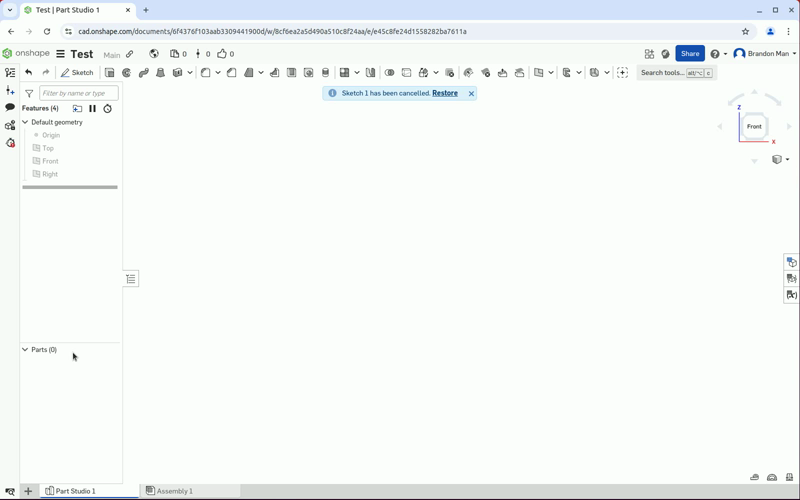
key(shift+y)
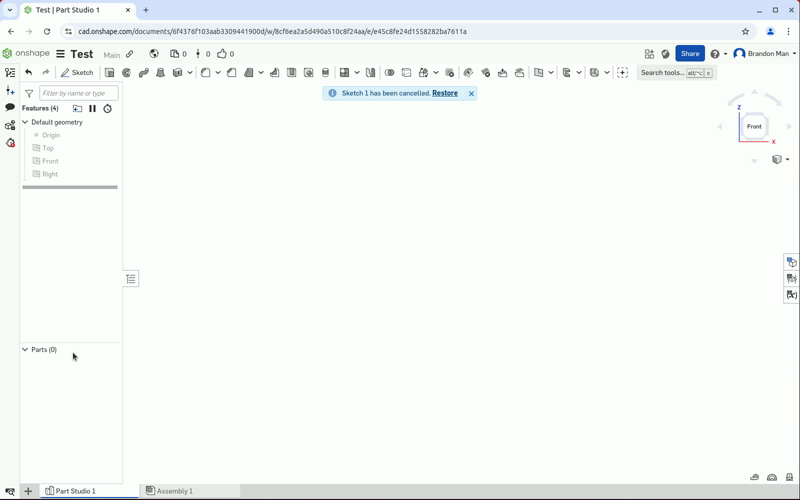
key(shift+s)
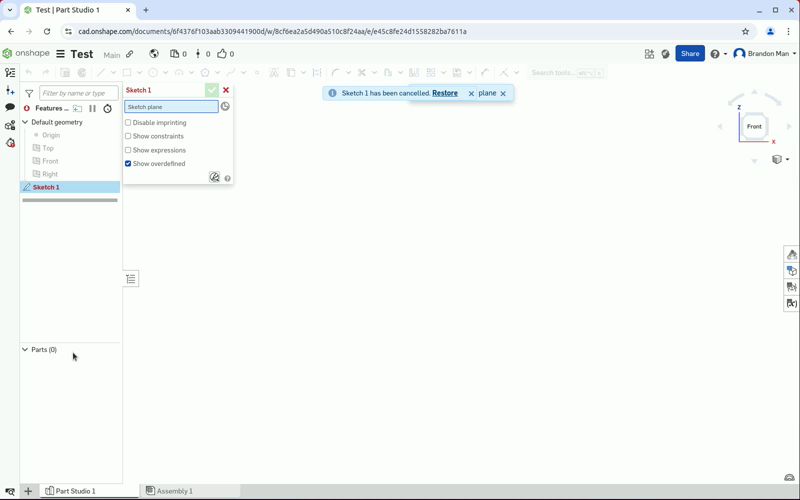
mouse_move(73, 163)
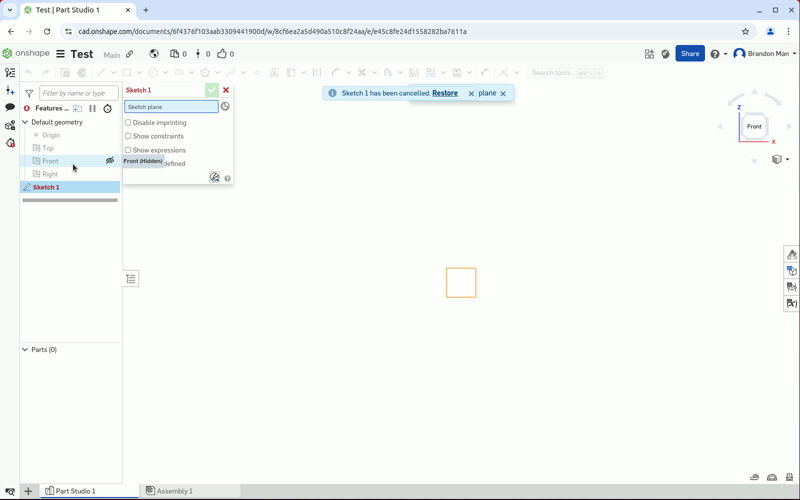
click(73, 163)
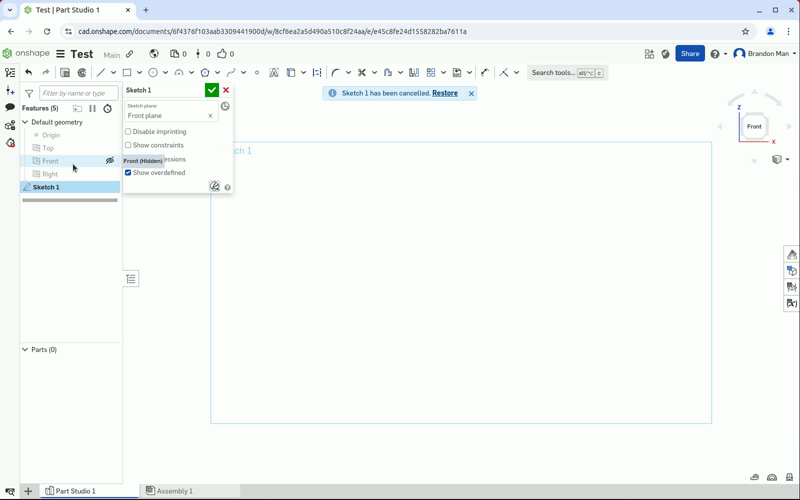
mouse_move(73, 352)
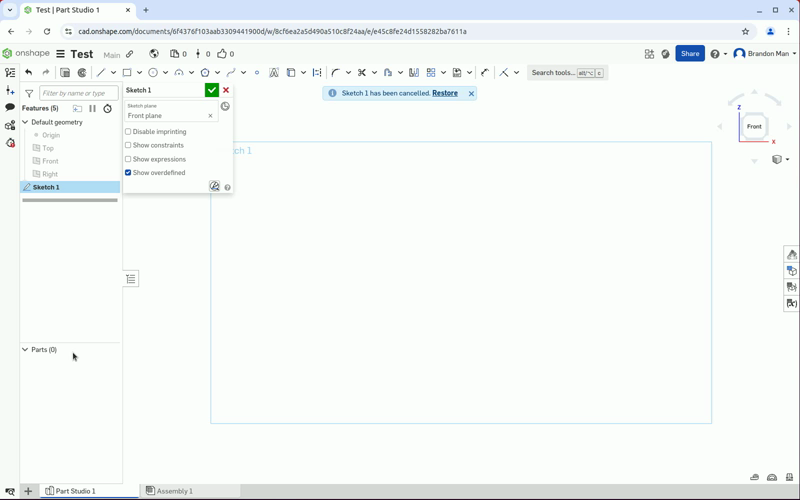
key(y)
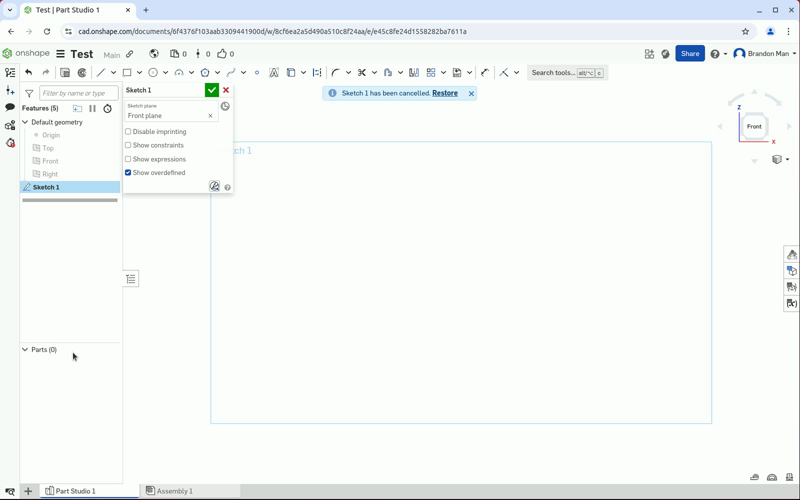
key(l)
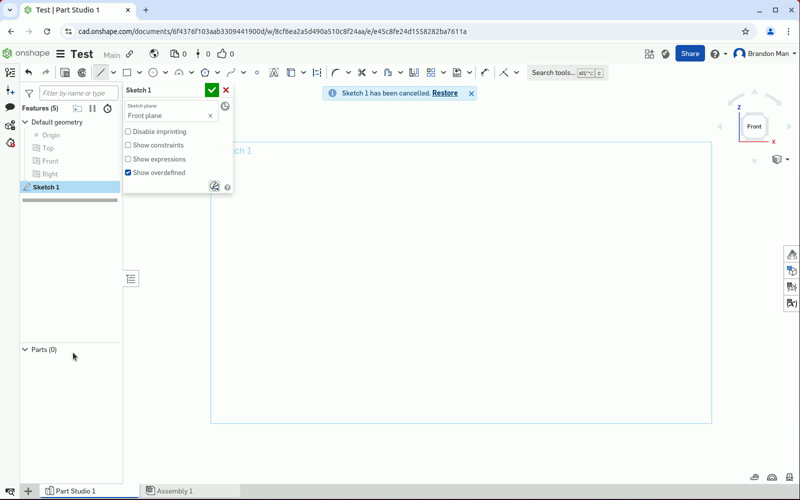
key_down(shift)
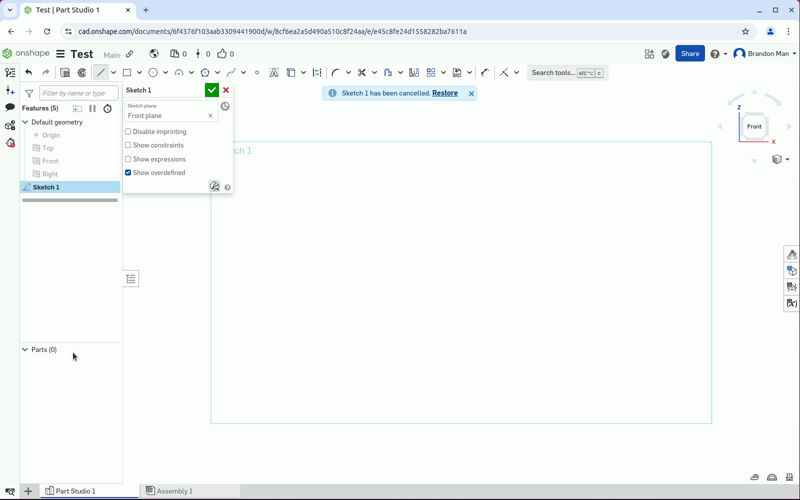
mouse_move(430, 327)
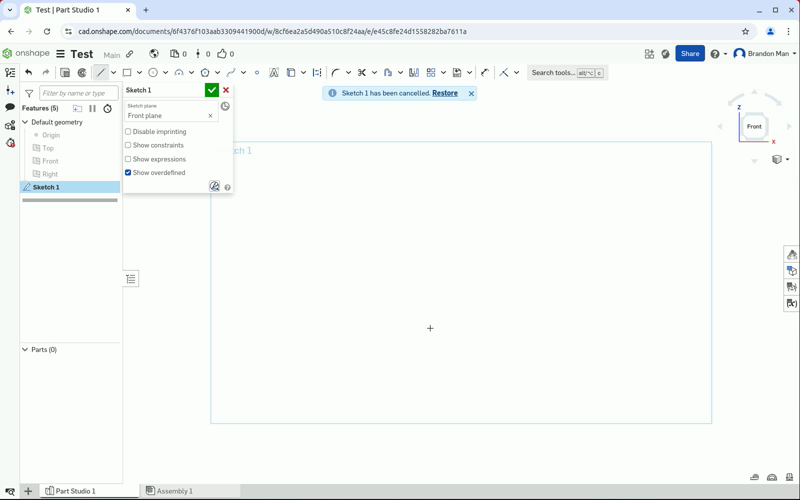
click(430, 327)
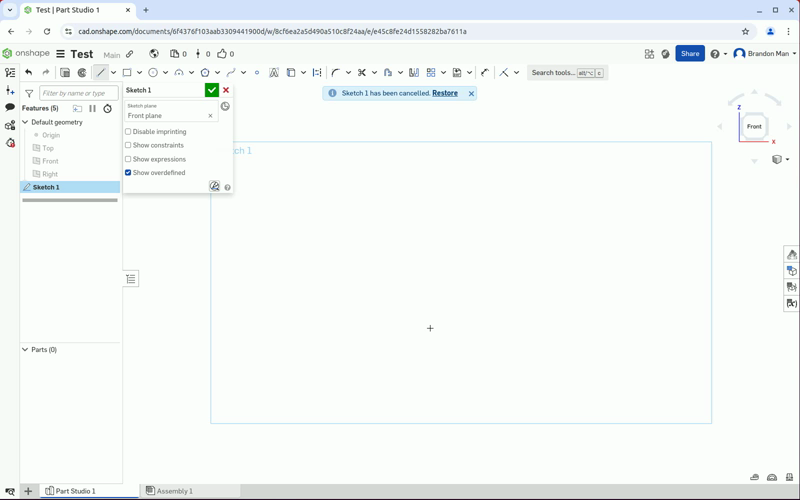
key_up(shift)
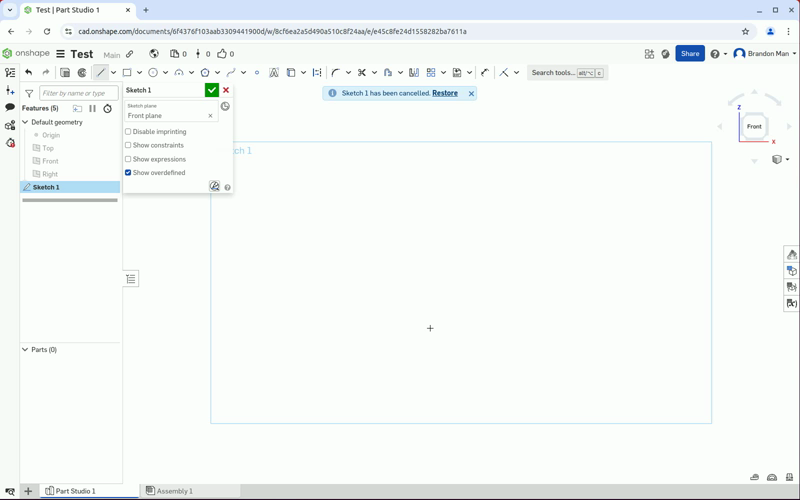
key_down(shift)
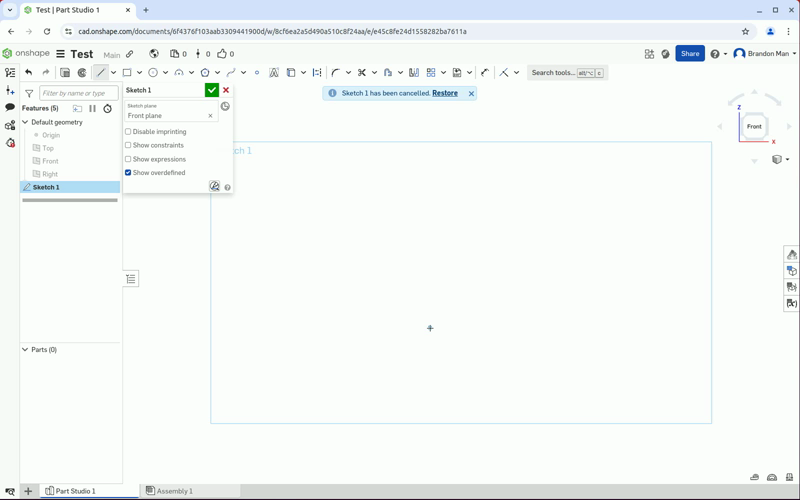
mouse_move(490, 327)
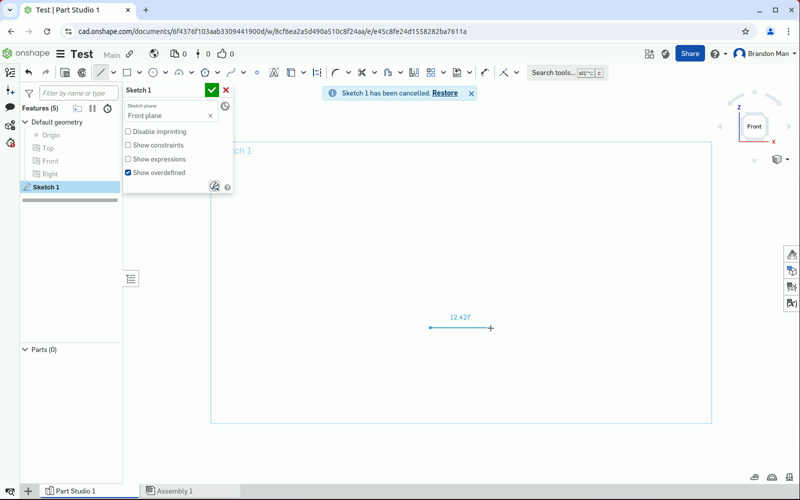
click(490, 327)
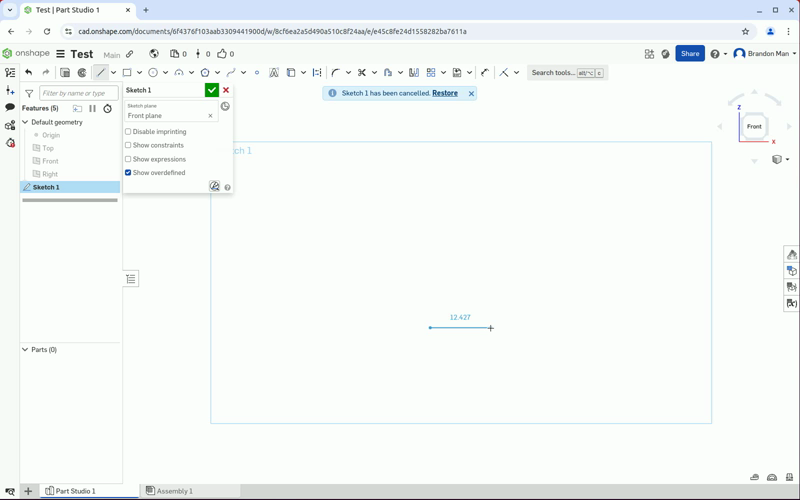
key_up(shift)
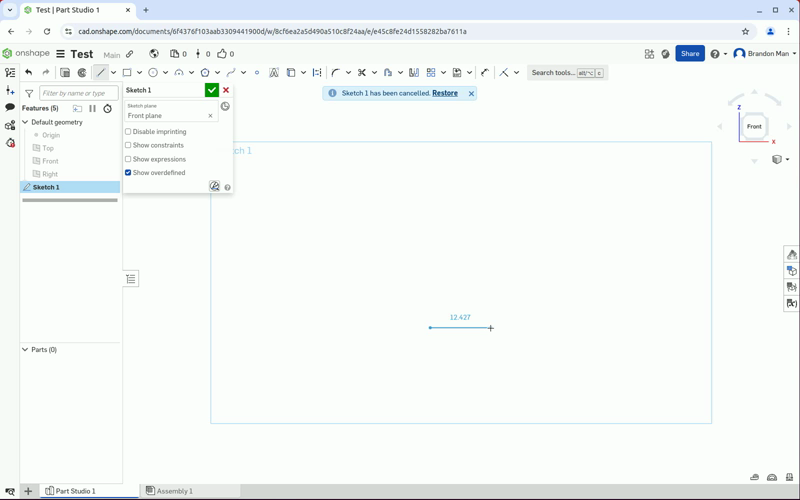
key_down(shift)
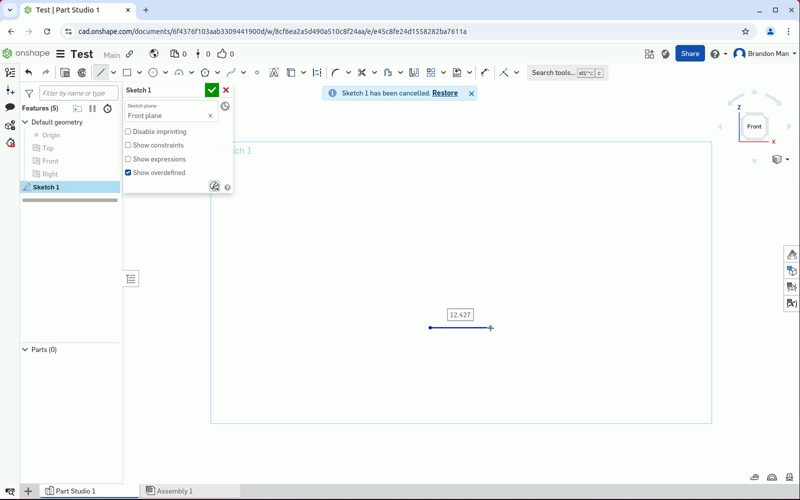
mouse_move(490, 262)
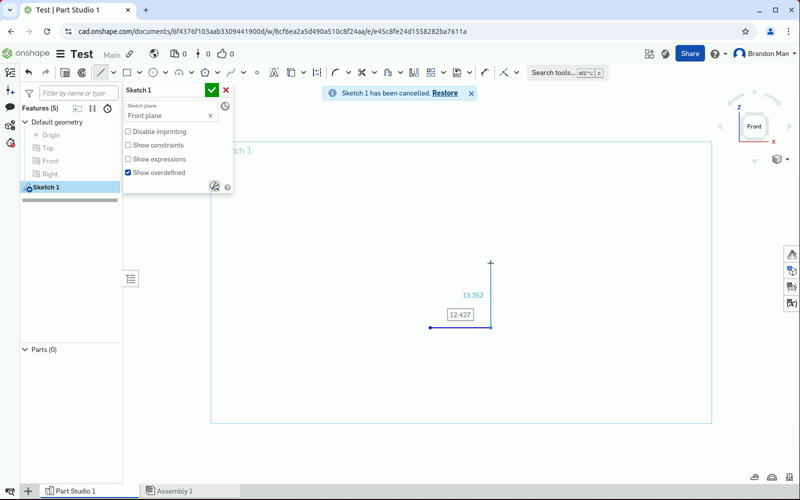
click(490, 262)
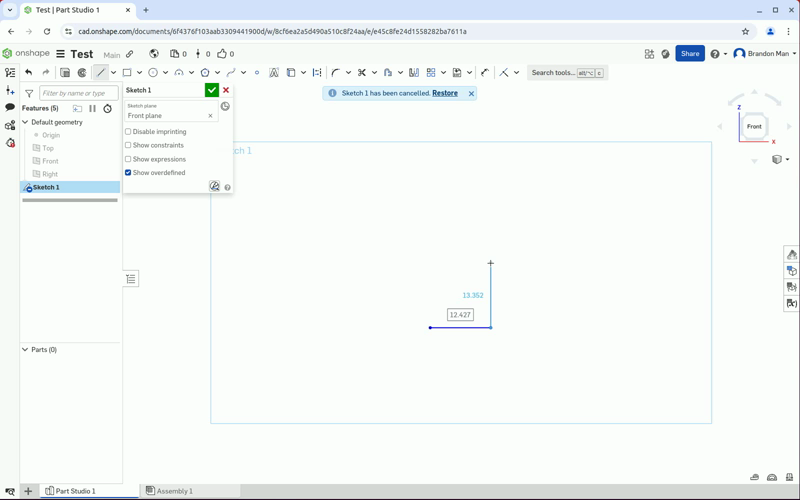
key_up(shift)
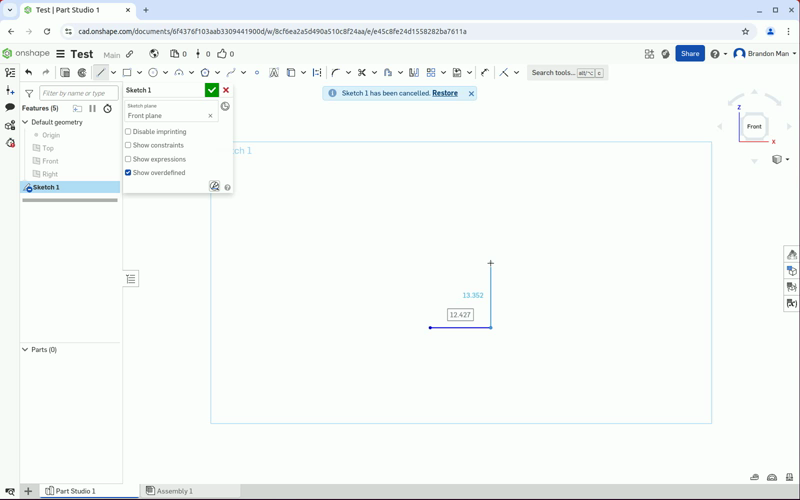
key_down(shift)
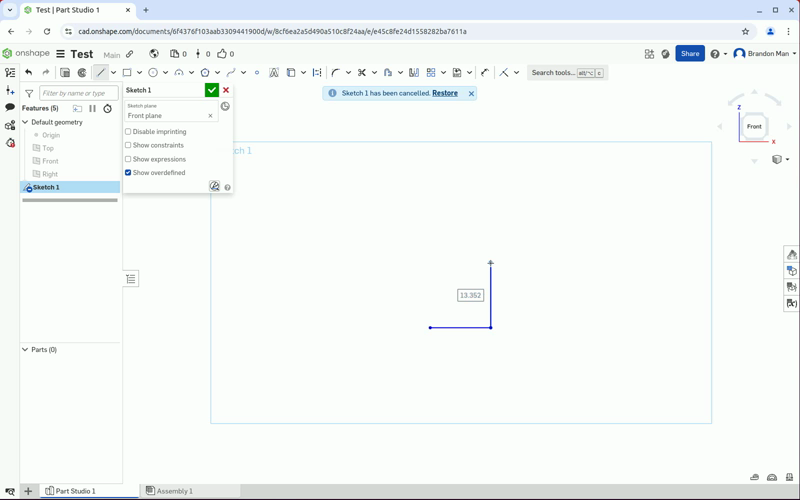
mouse_move(430, 262)
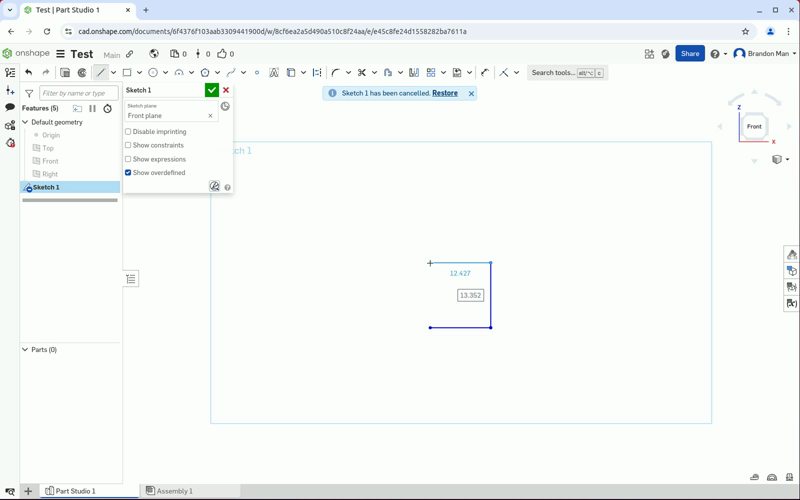
click(430, 262)
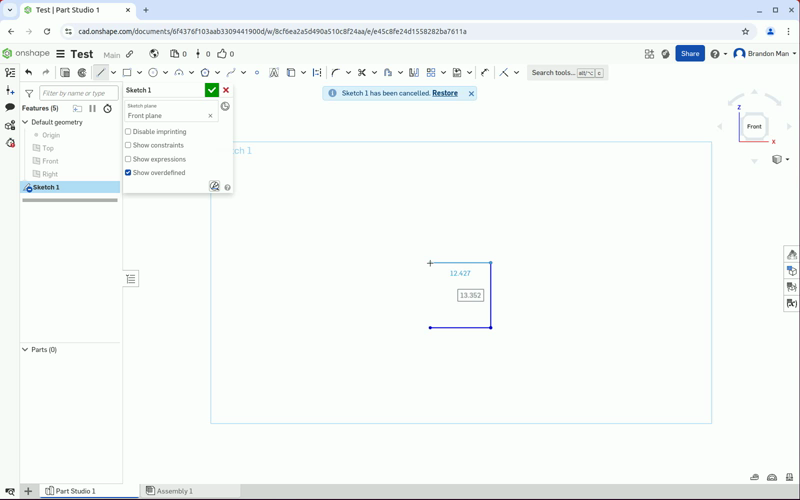
key_up(shift)
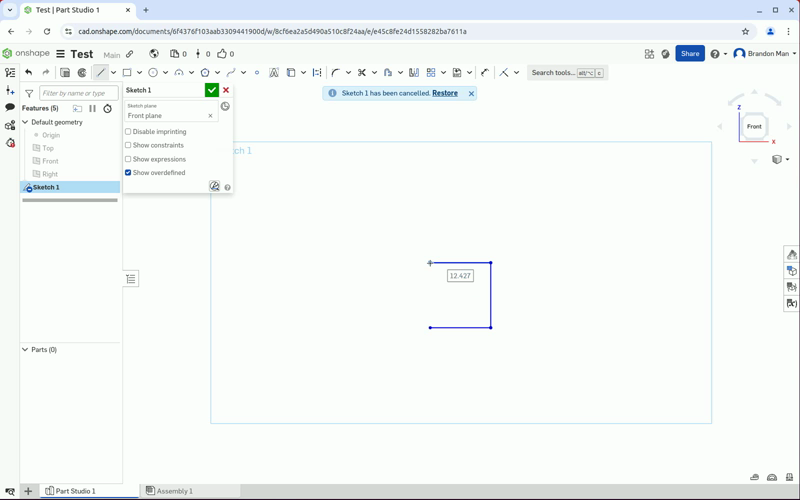
key_down(shift)
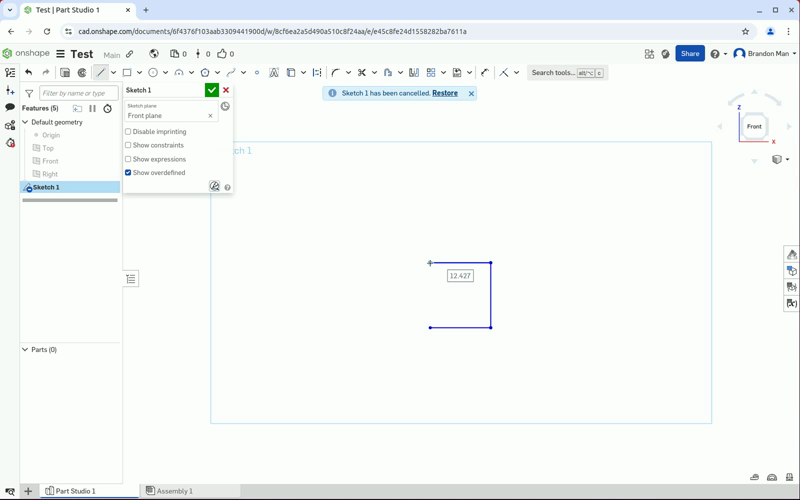
mouse_move(430, 327)
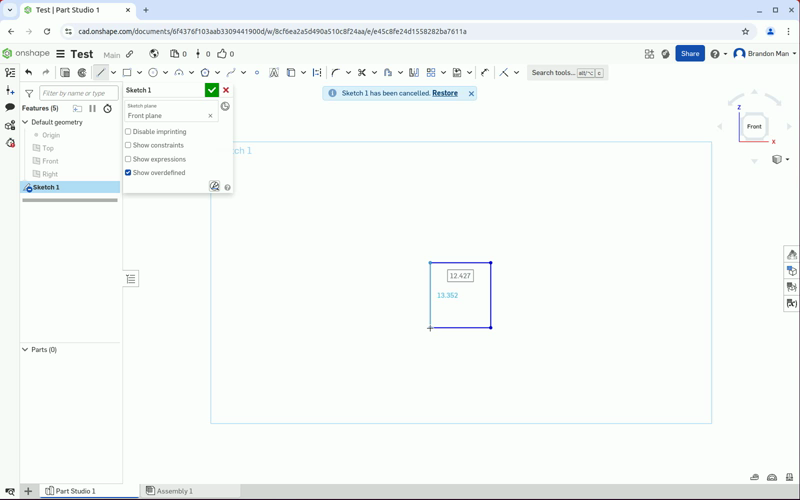
key_up(shift)
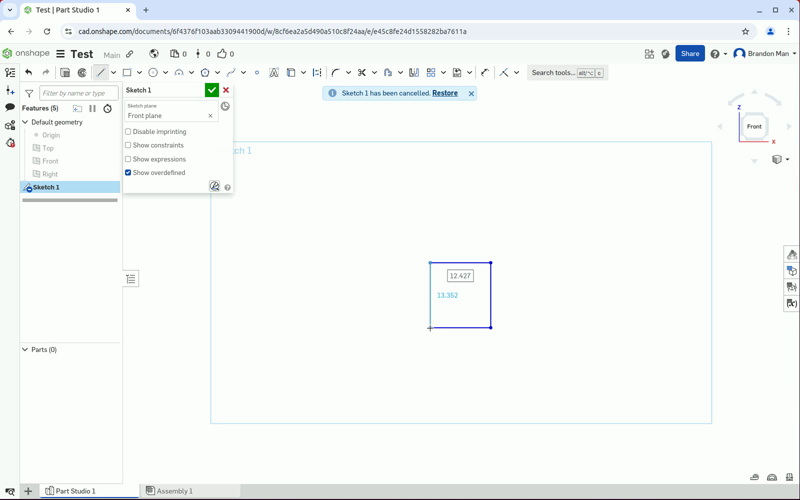
click(430, 327)
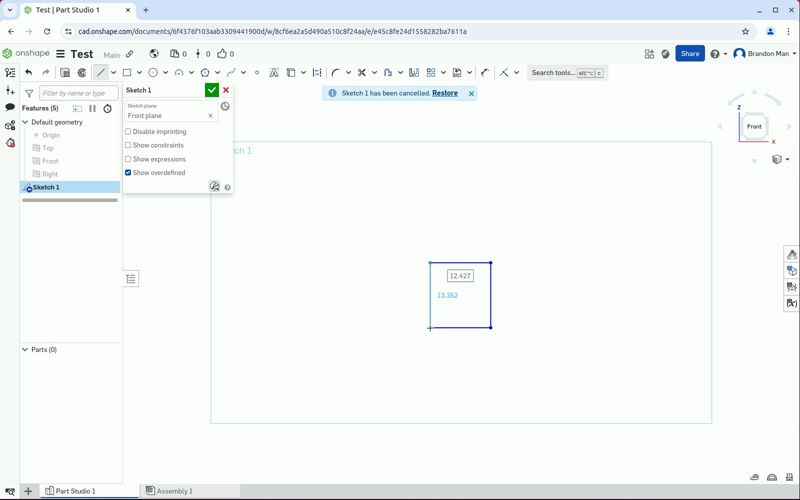
key(esc)
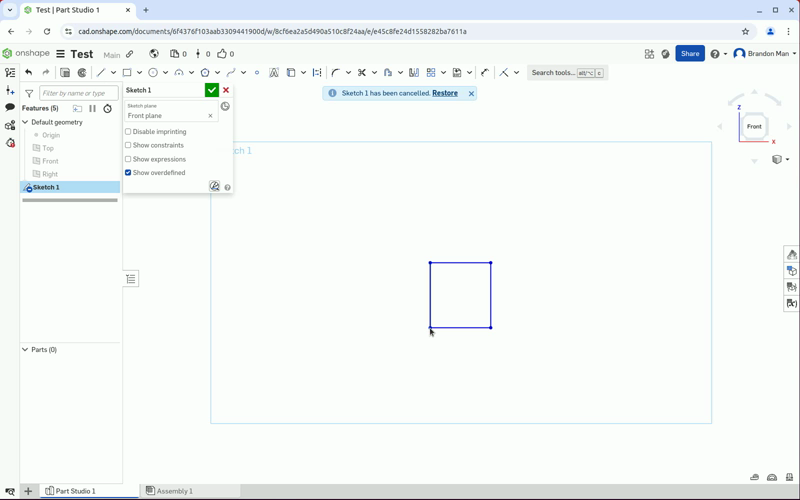
mouse_move(449, 293)
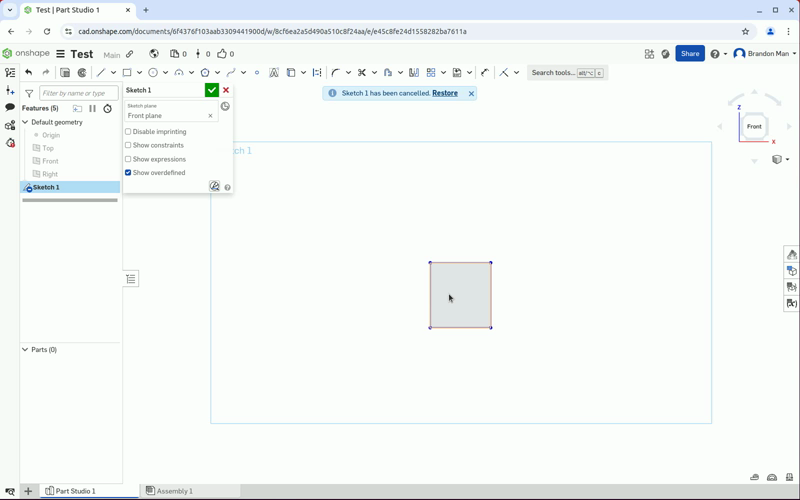
click(449, 293)
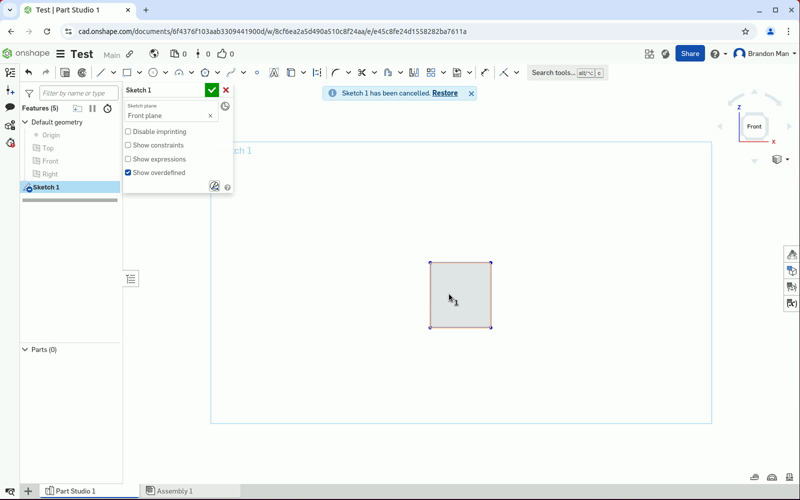
mouse_move(73, 352)
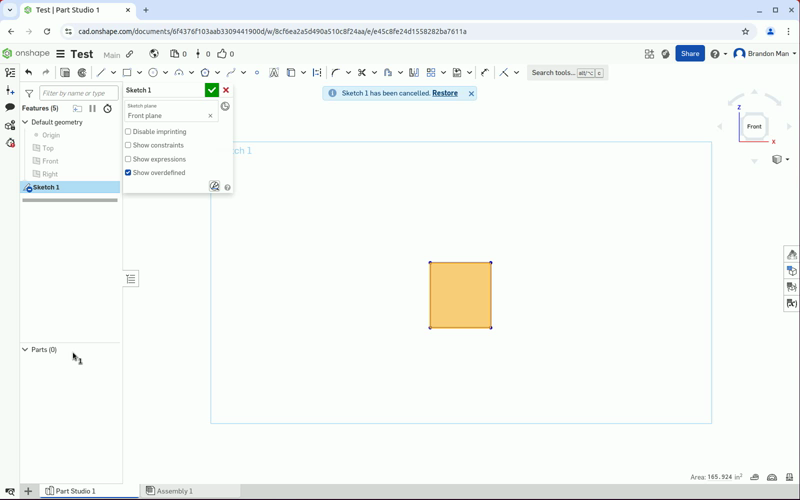
key(shift+y)
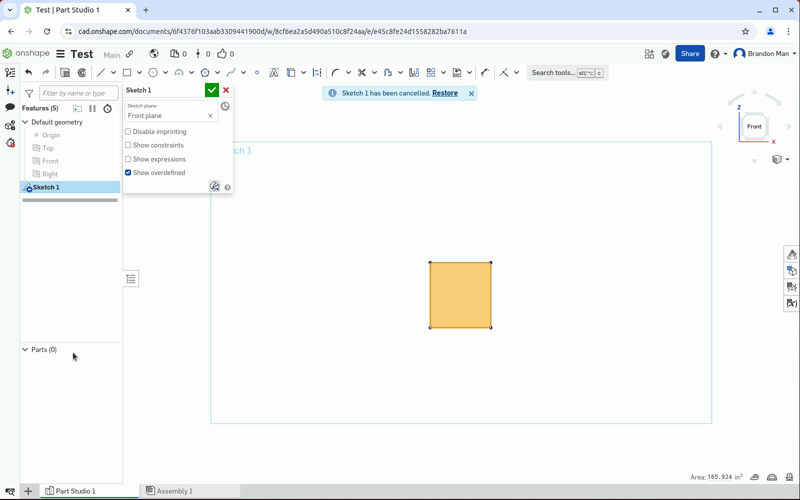
key(shift+e)
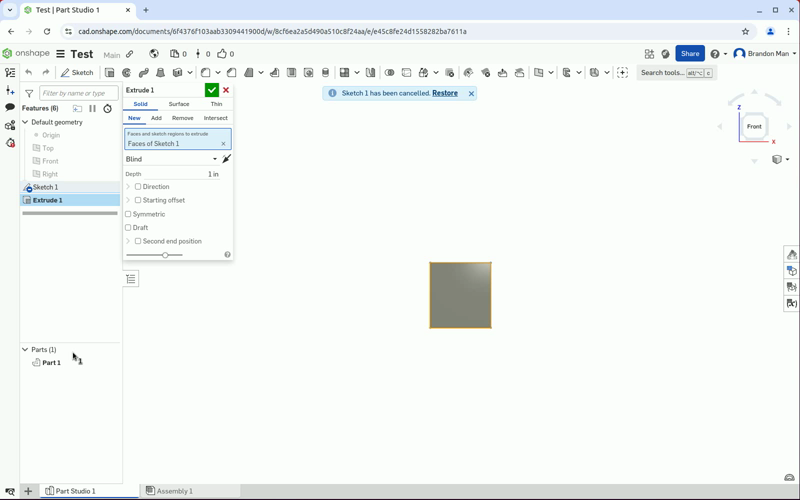
mouse_move(143, 106)
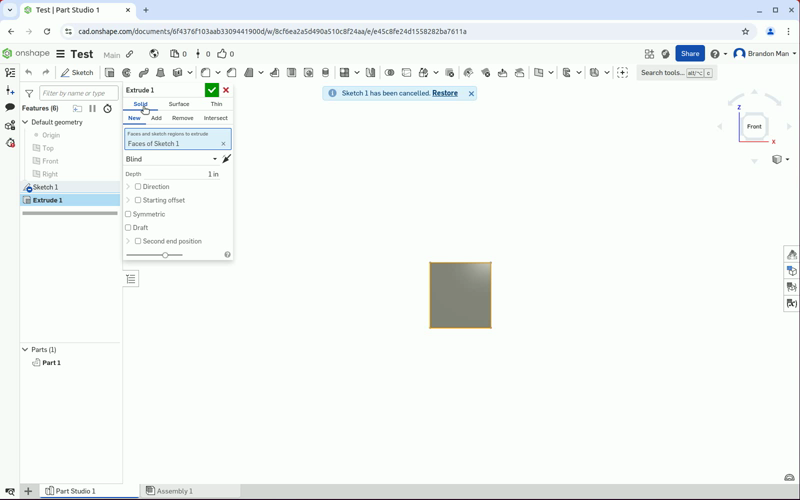
click(143, 106)
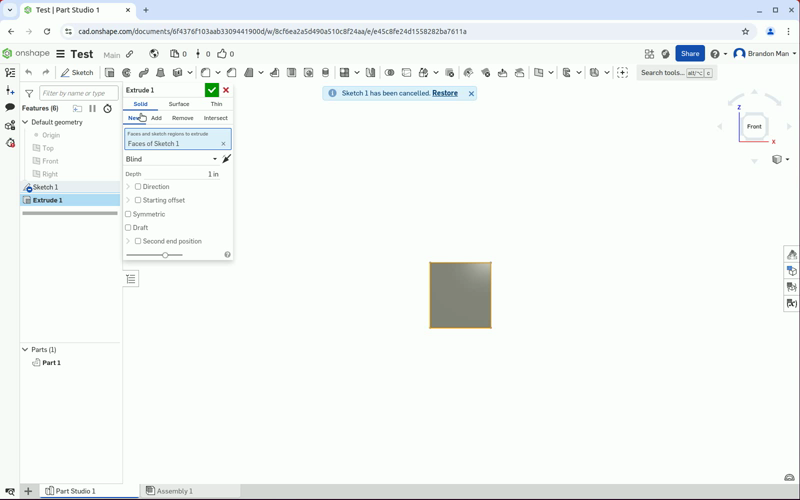
mouse_move(137, 120)
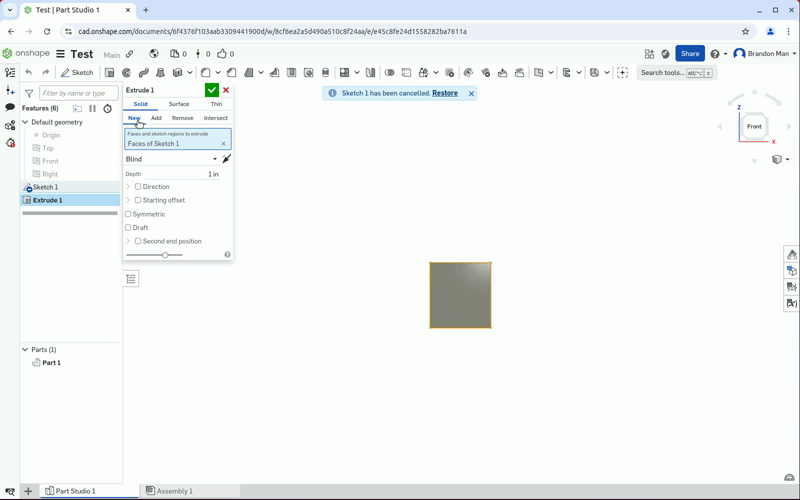
click(137, 120)
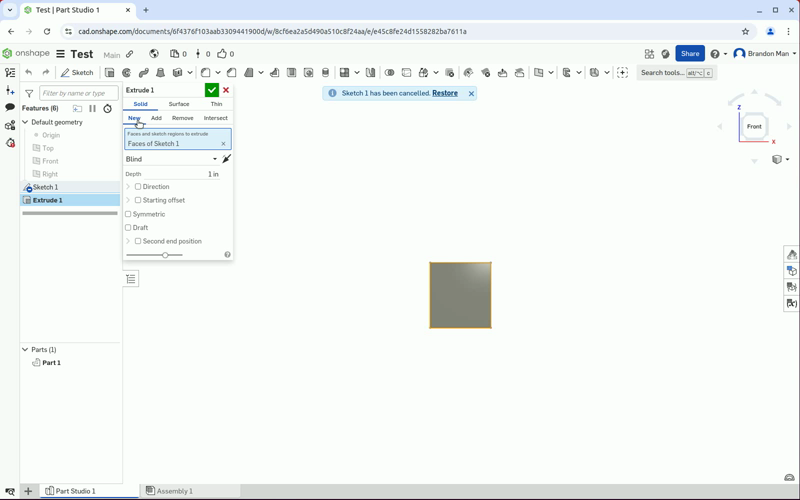
key(tab, 4)
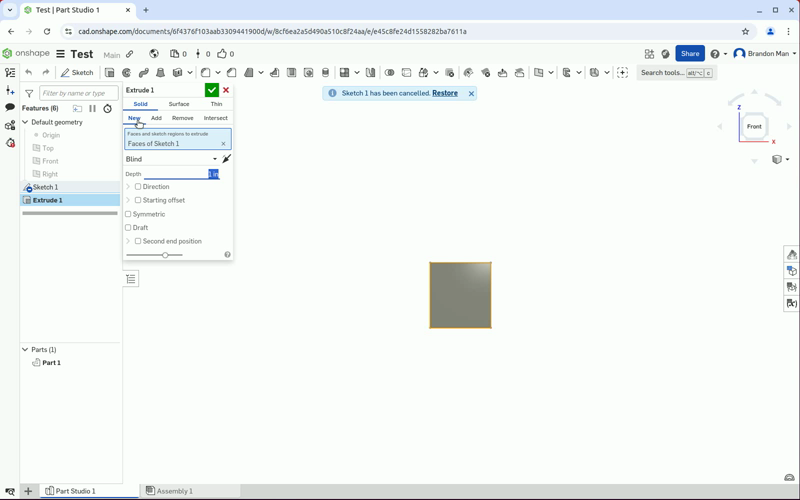
text(-23.108)
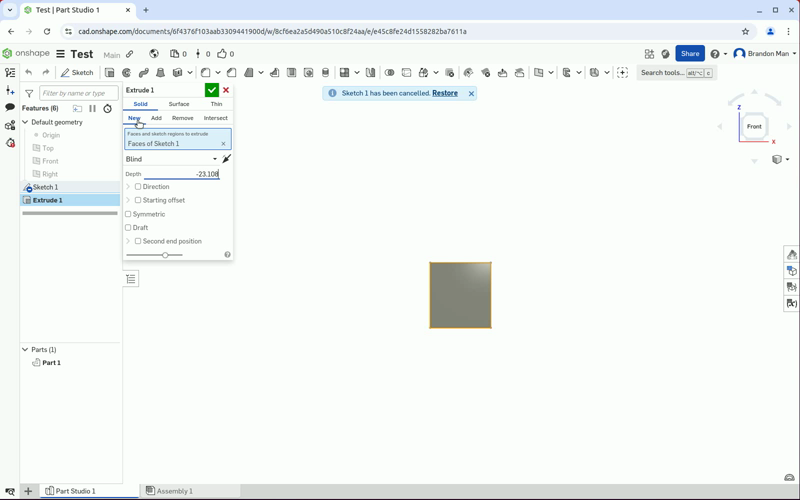
key(enter)
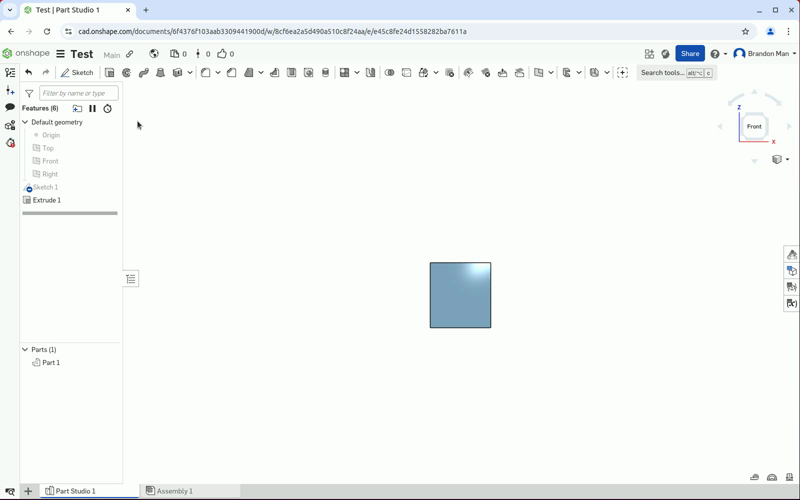
key(shift+h)
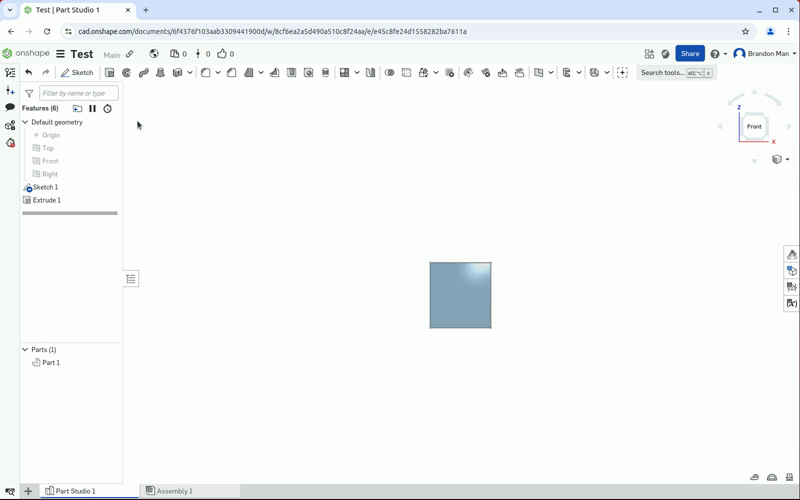
key(shift+h)
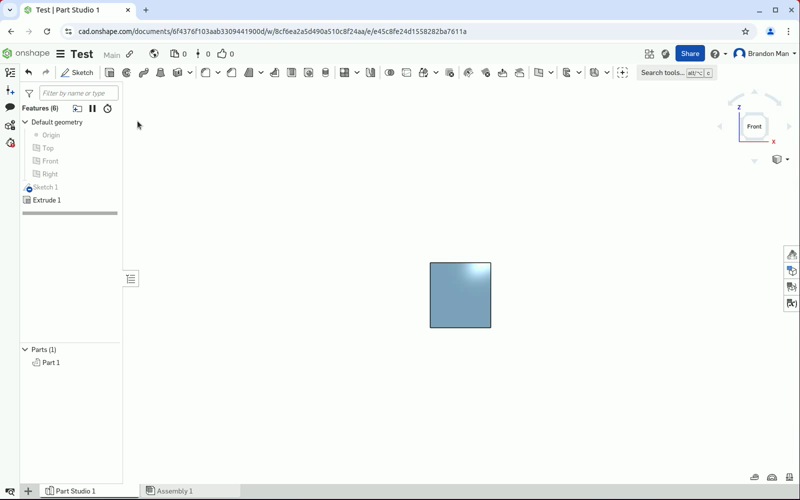
mouse_move(73, 189)
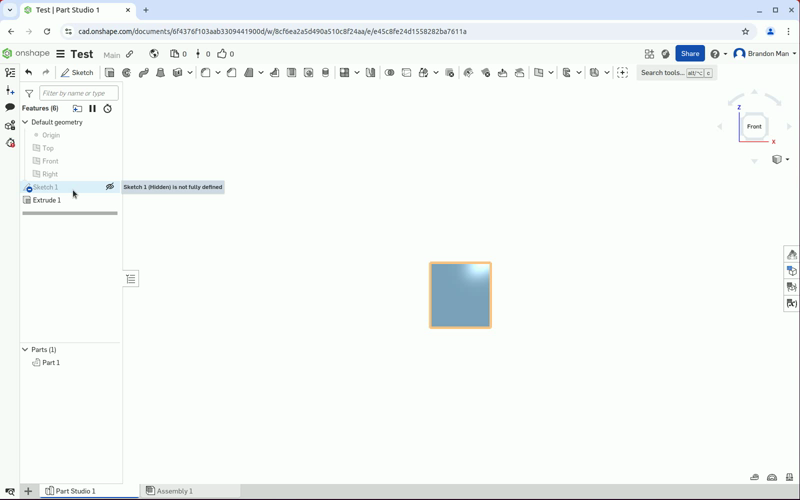
click(73, 189)
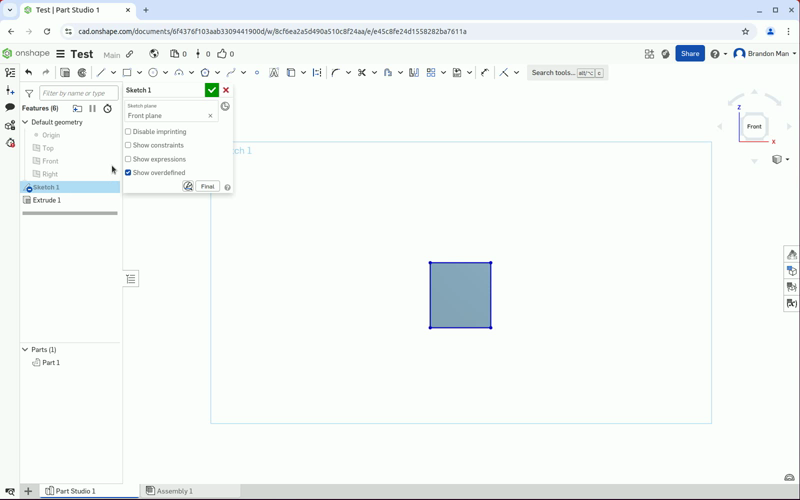
mouse_move(229, 92)
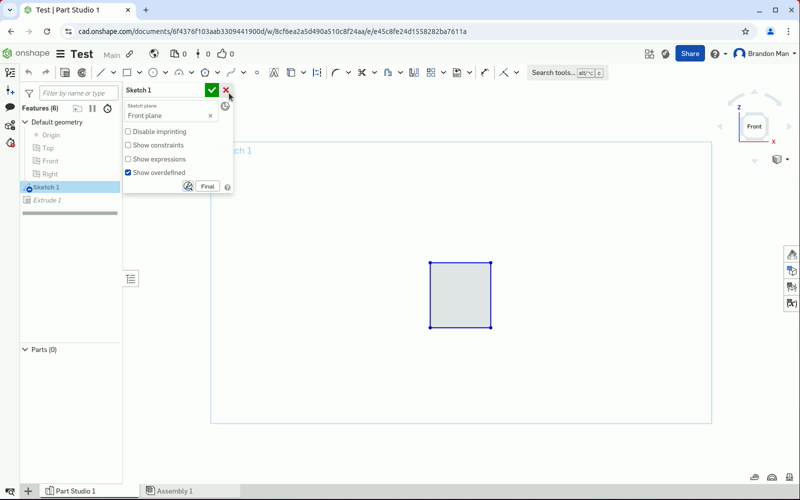
click(229, 92)
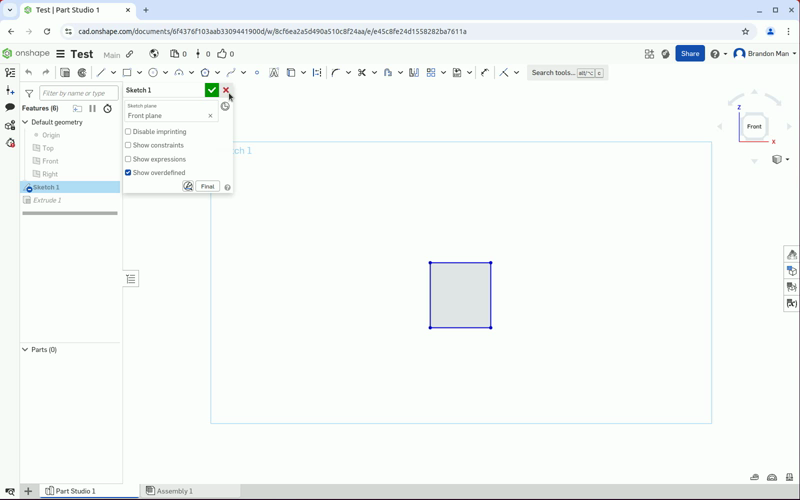
key(shift+s)
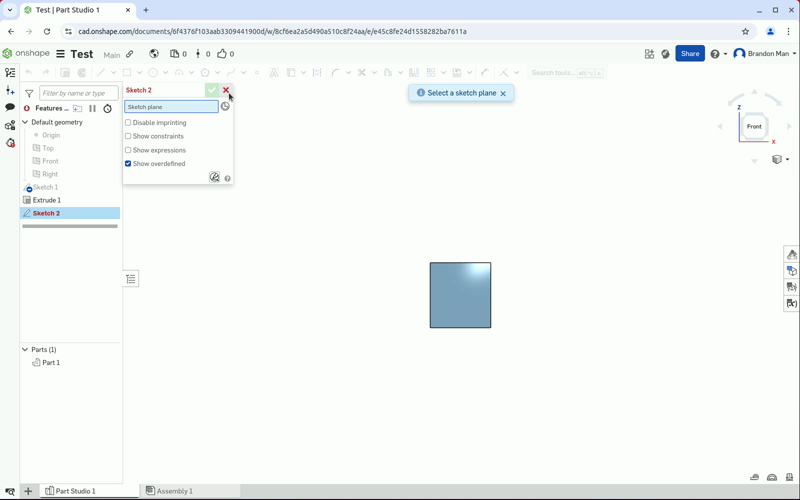
mouse_move(73, 163)
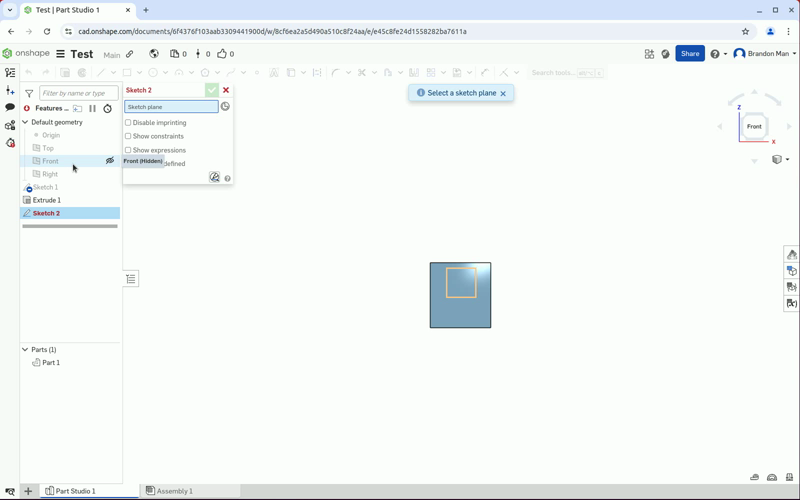
click(73, 163)
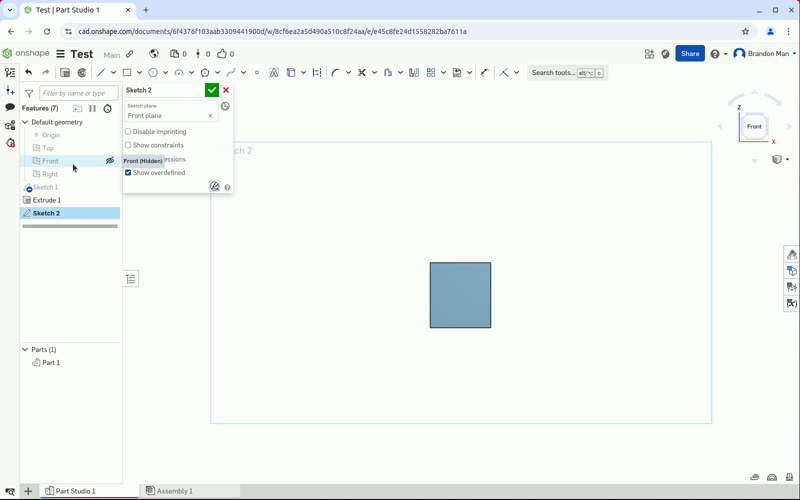
mouse_move(73, 352)
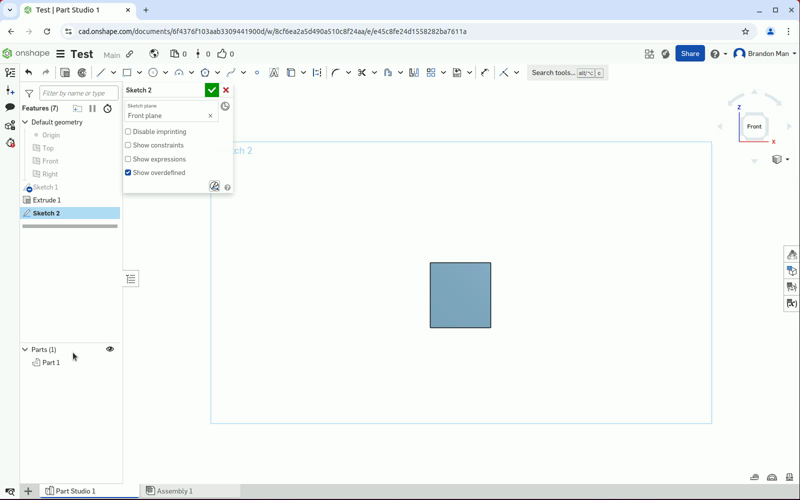
key(y)
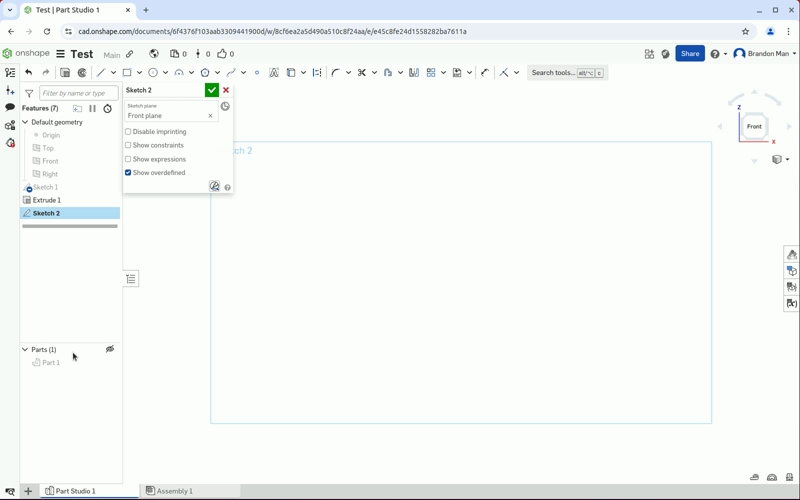
key(l)
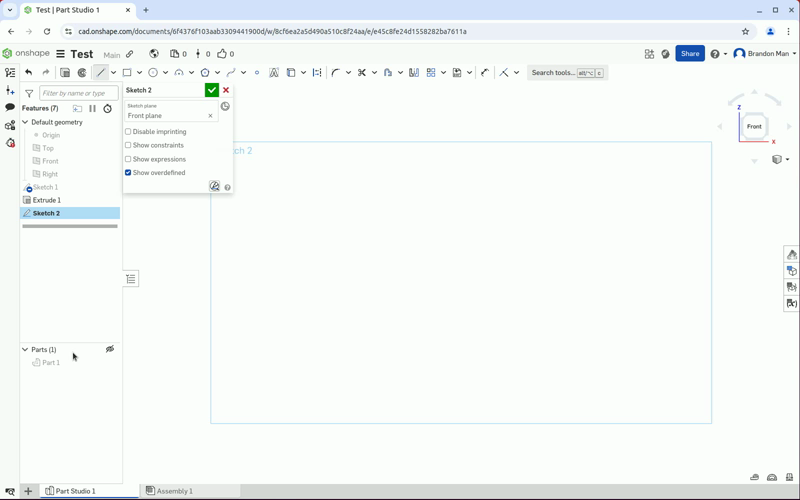
key_down(shift)
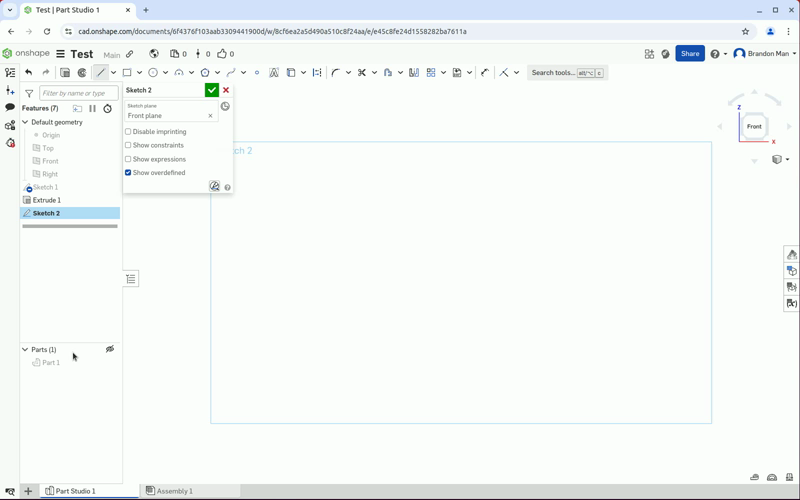
mouse_move(432, 325)
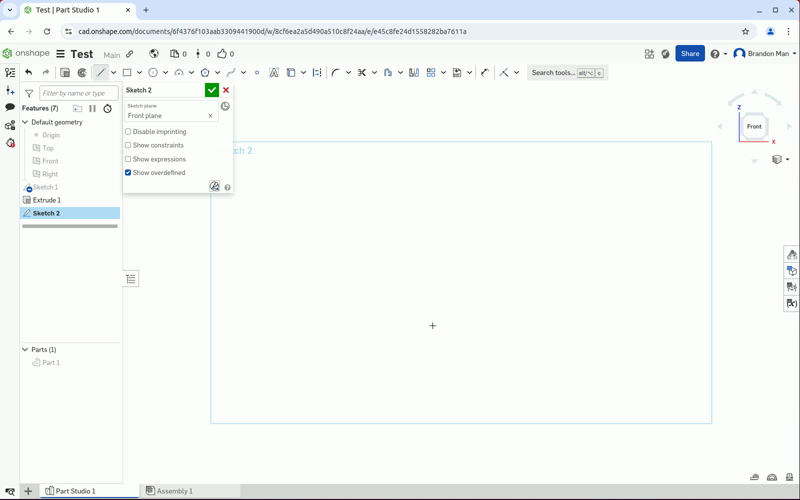
click(432, 325)
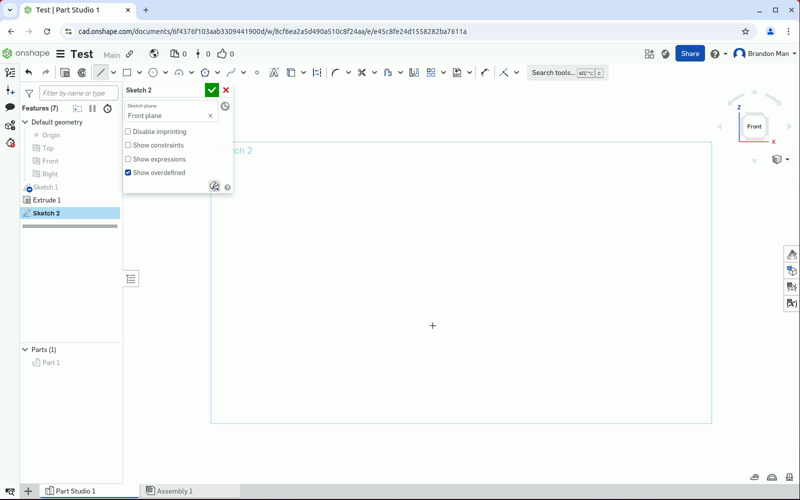
key_up(shift)
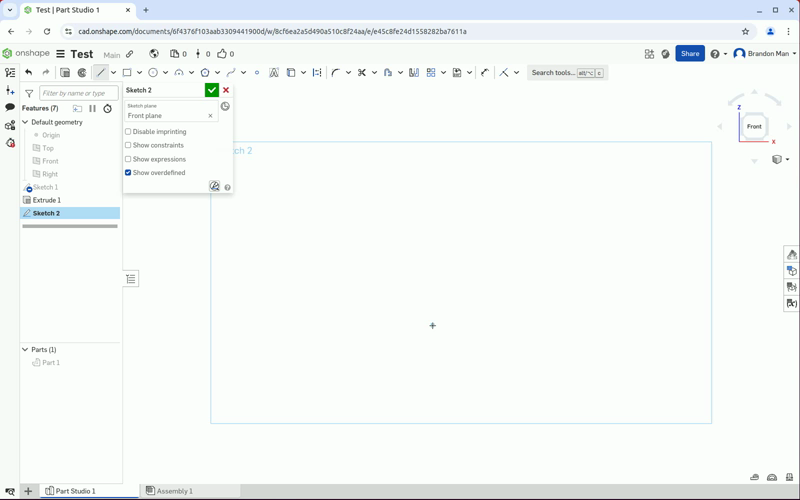
key_down(shift)
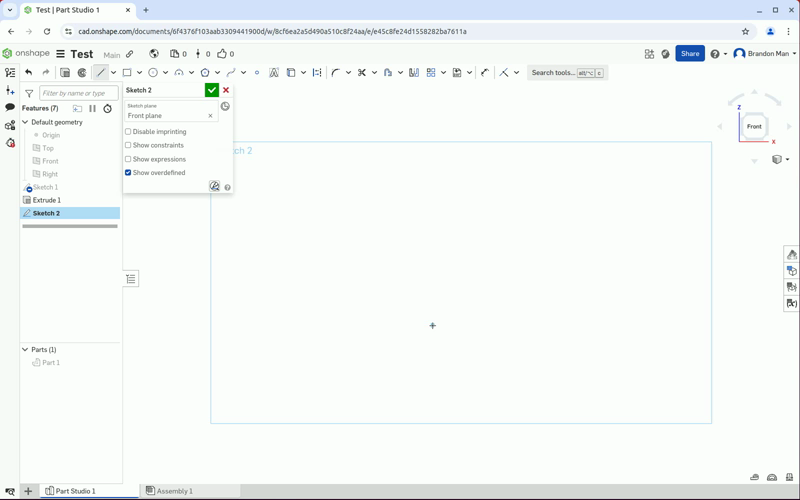
mouse_move(462, 325)
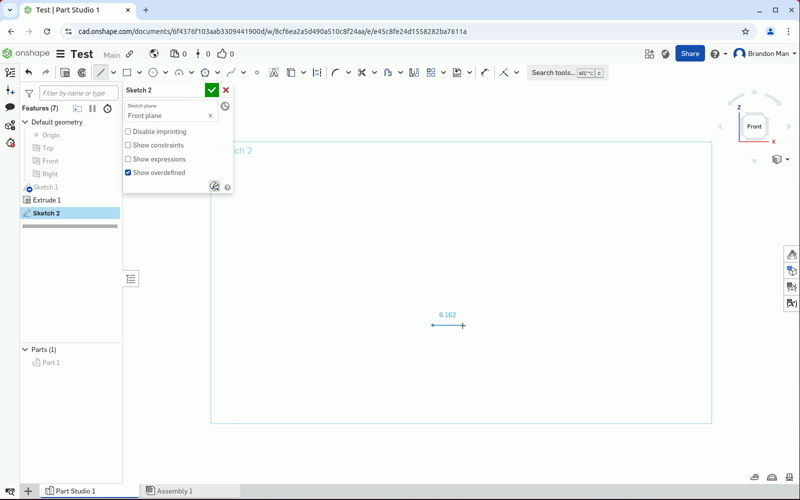
mouse_move(489, 325)
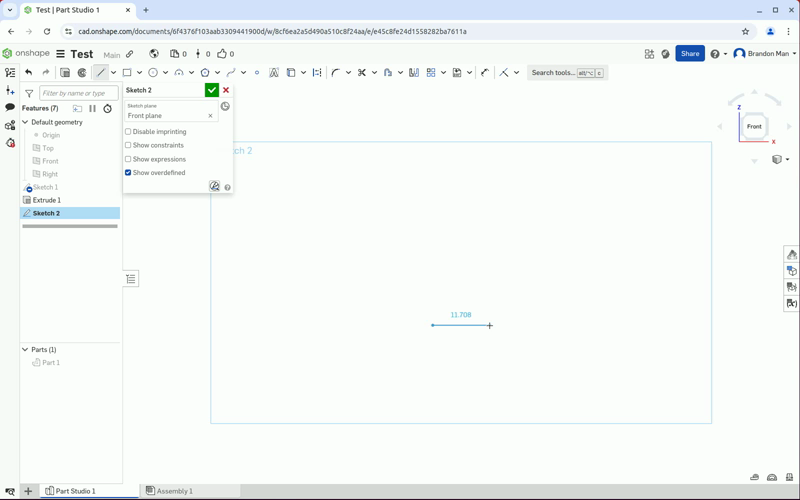
click(489, 325)
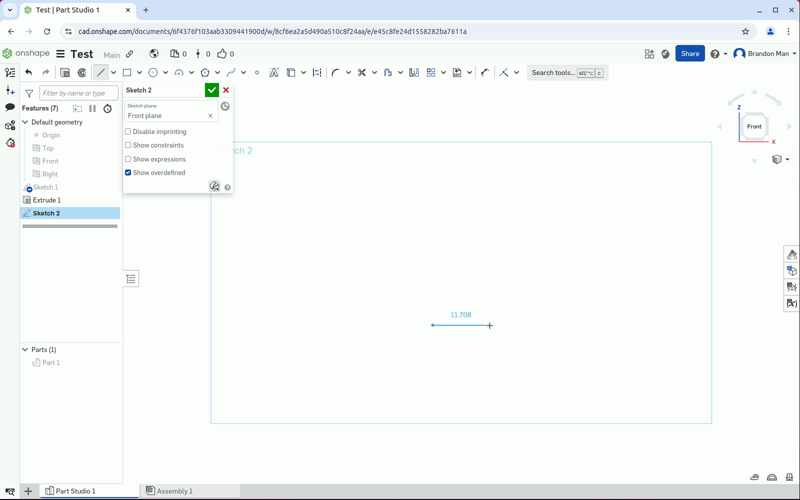
key_up(shift)
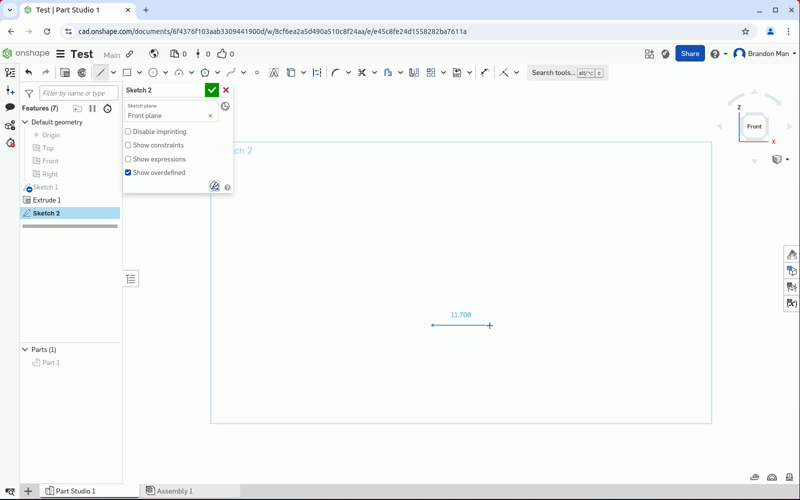
key_down(shift)
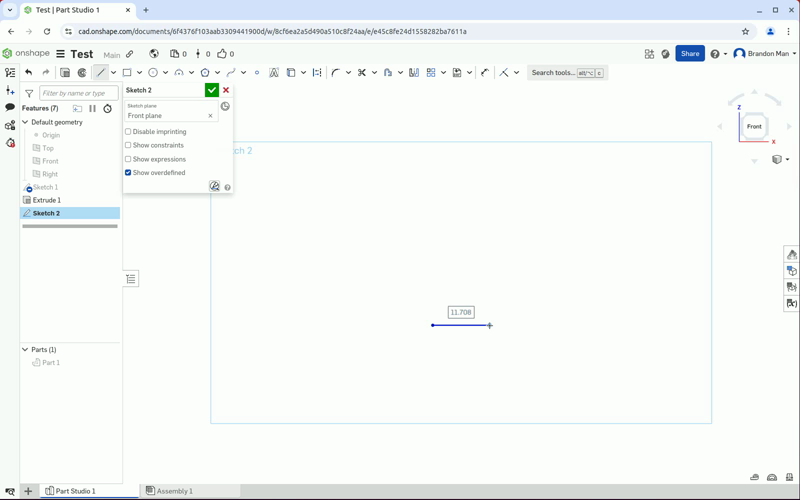
mouse_move(489, 263)
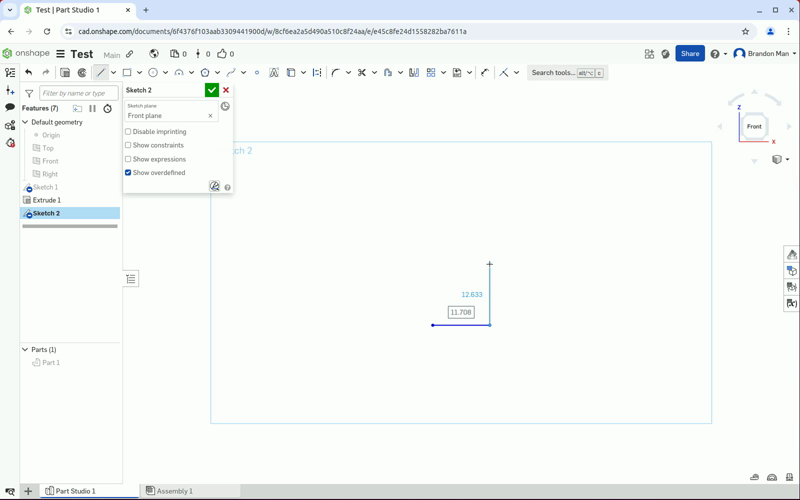
click(489, 263)
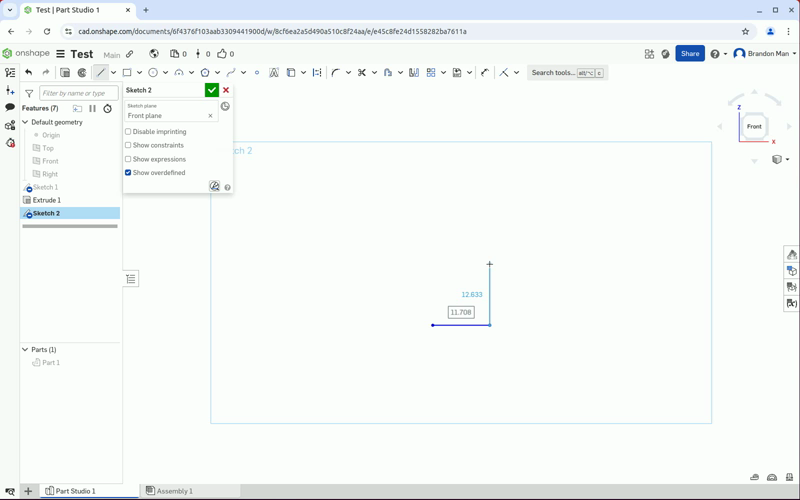
key_up(shift)
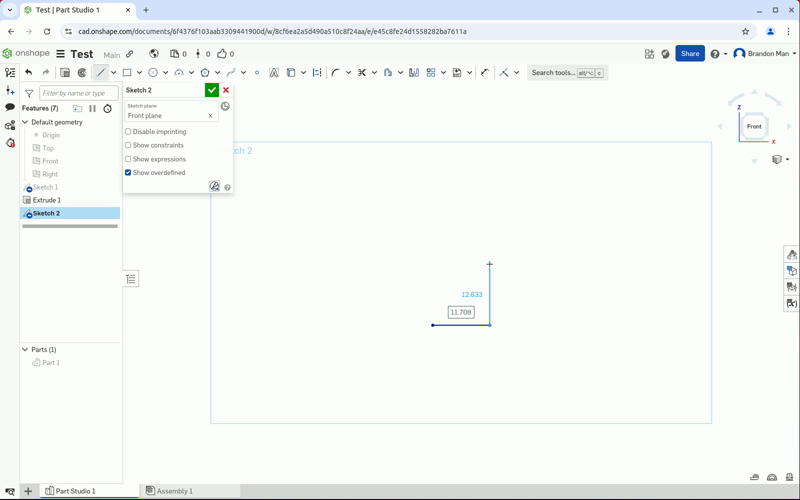
key_down(shift)
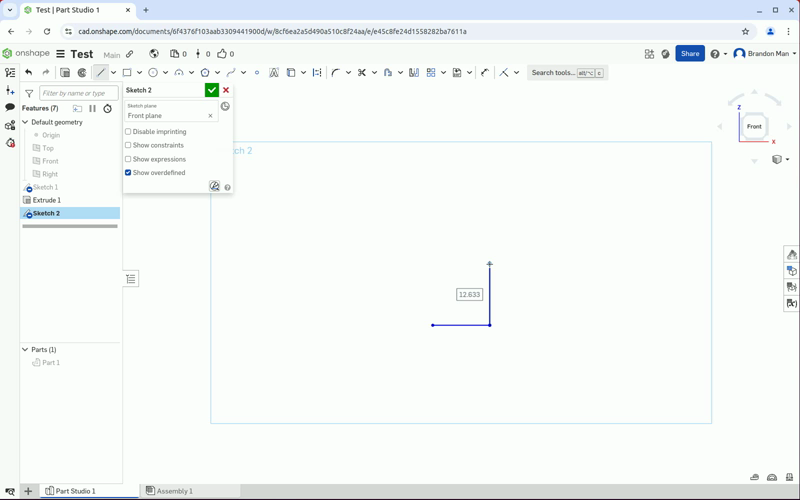
mouse_move(519, 263)
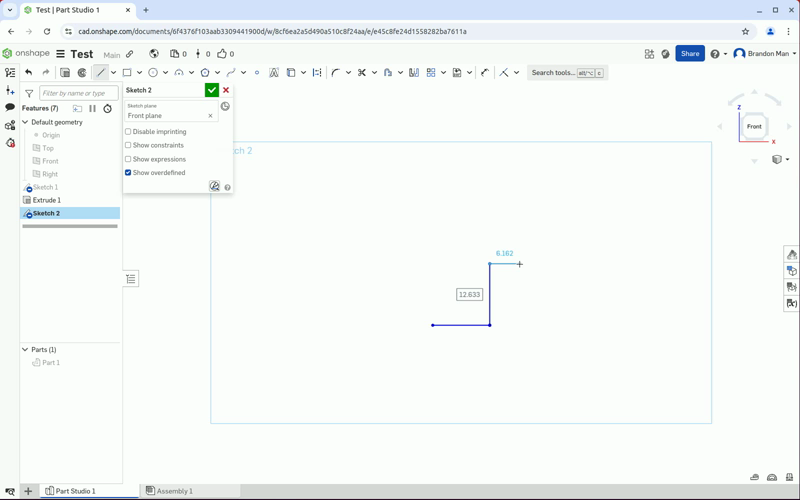
mouse_move(432, 263)
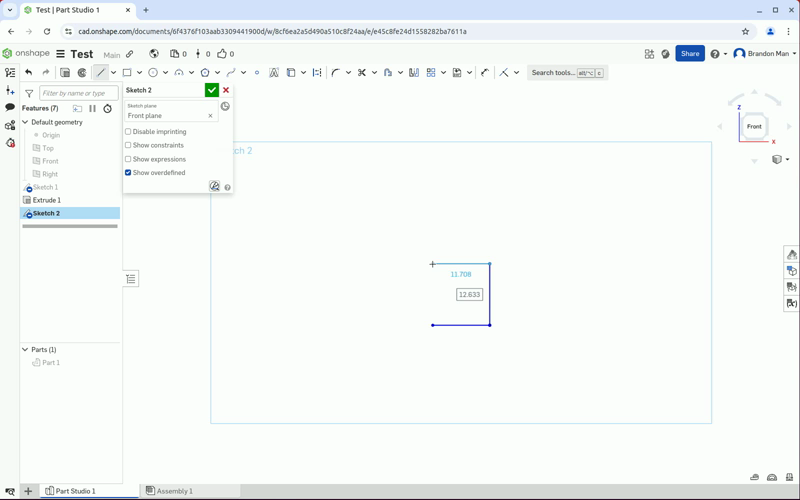
click(432, 263)
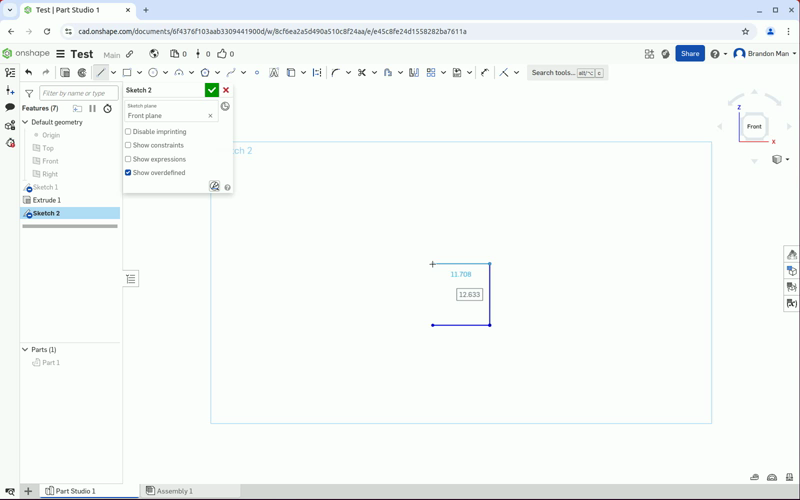
key_up(shift)
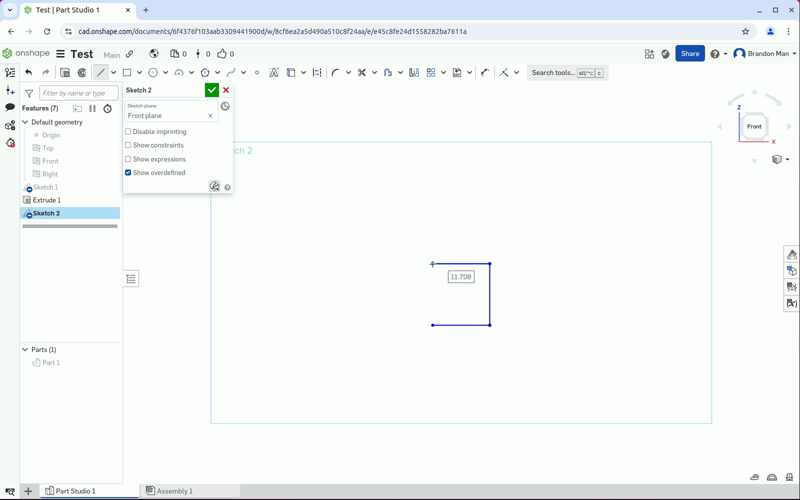
key_down(shift)
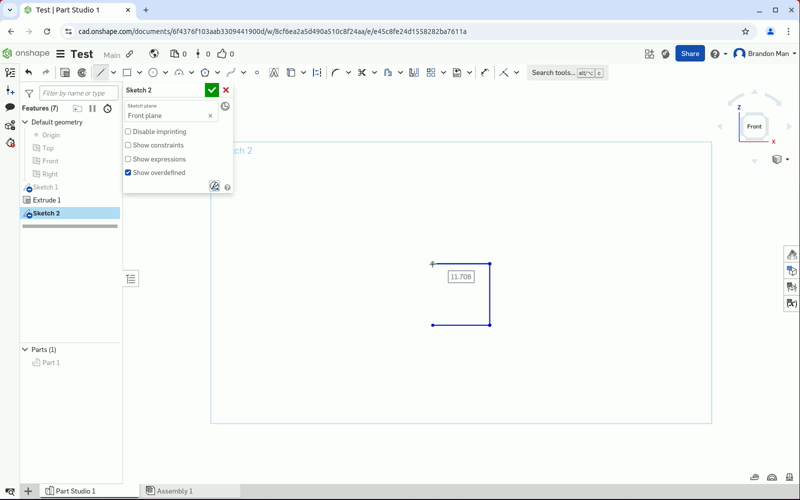
mouse_move(432, 325)
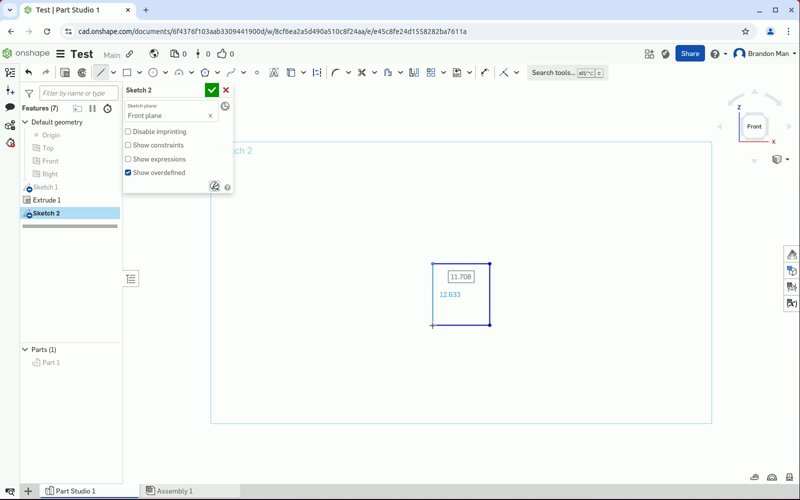
key_up(shift)
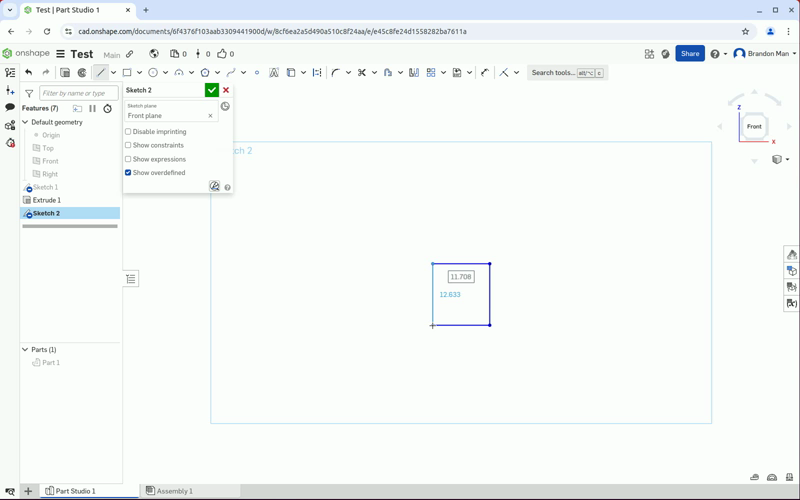
click(432, 325)
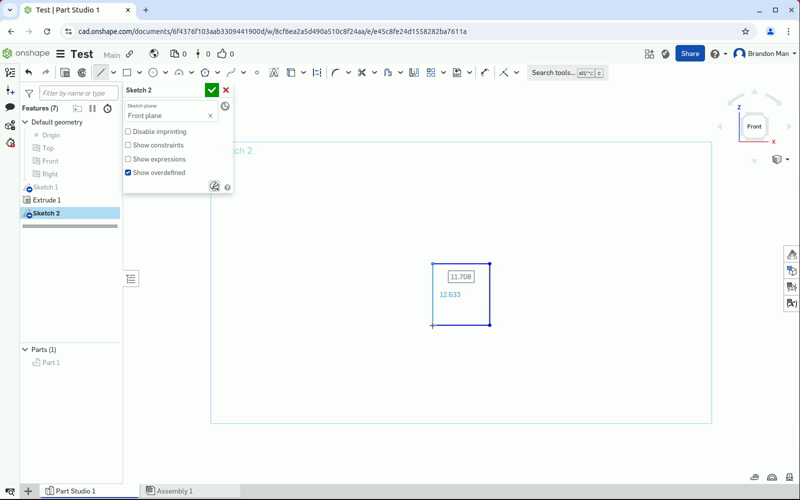
key(esc)
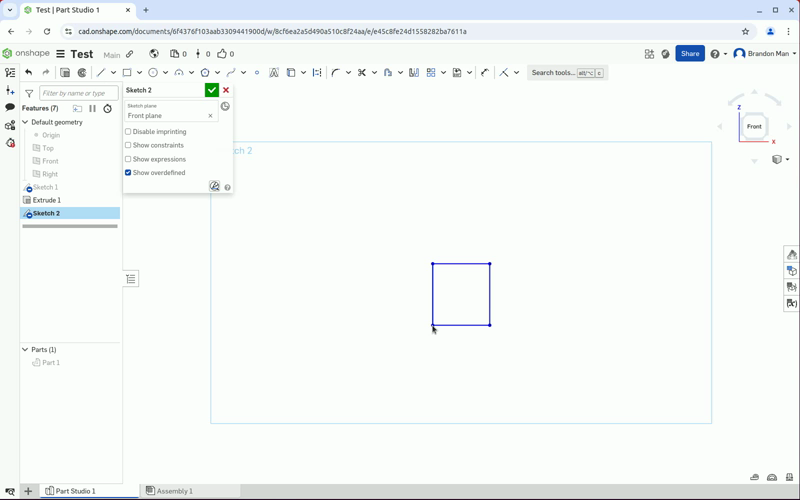
mouse_move(477, 296)
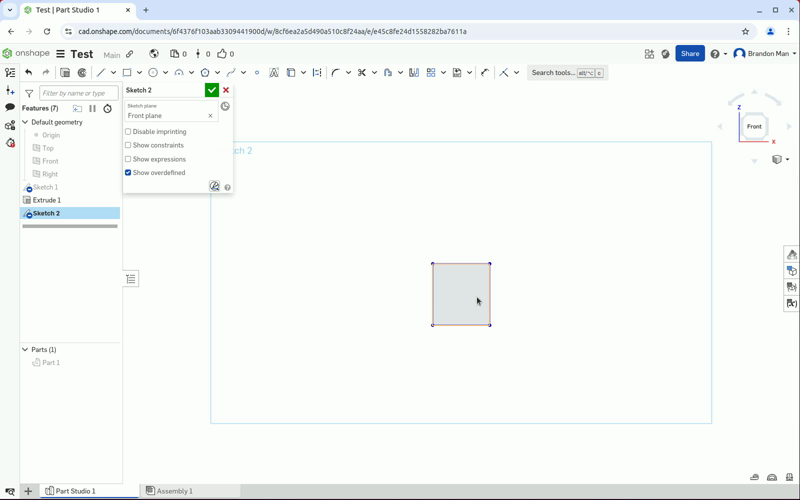
click(477, 296)
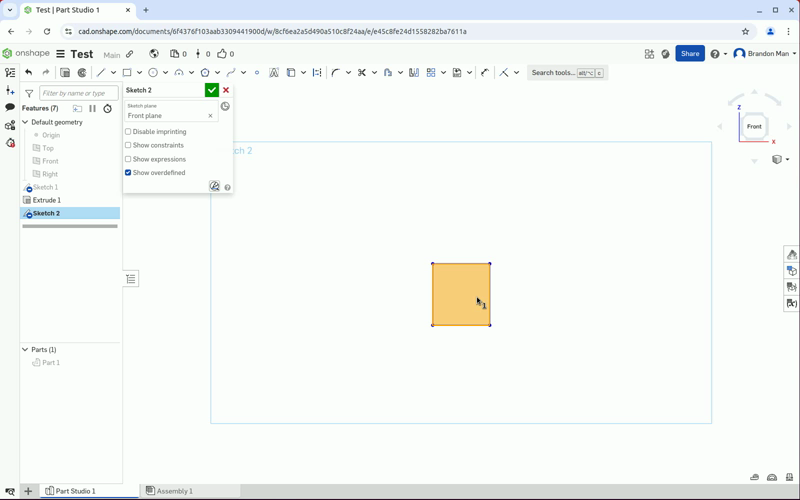
mouse_move(73, 352)
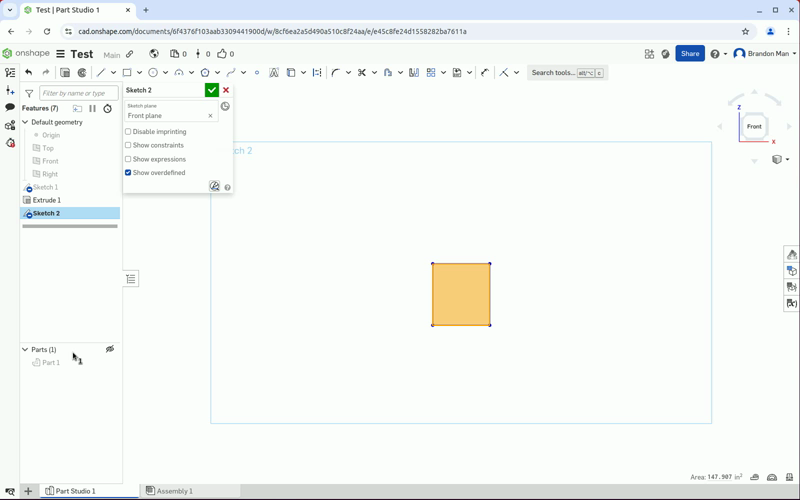
key(shift+y)
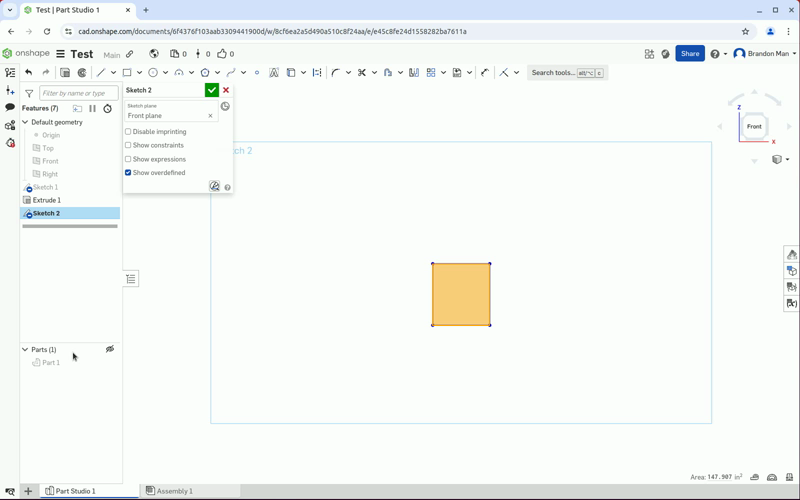
key(shift+e)
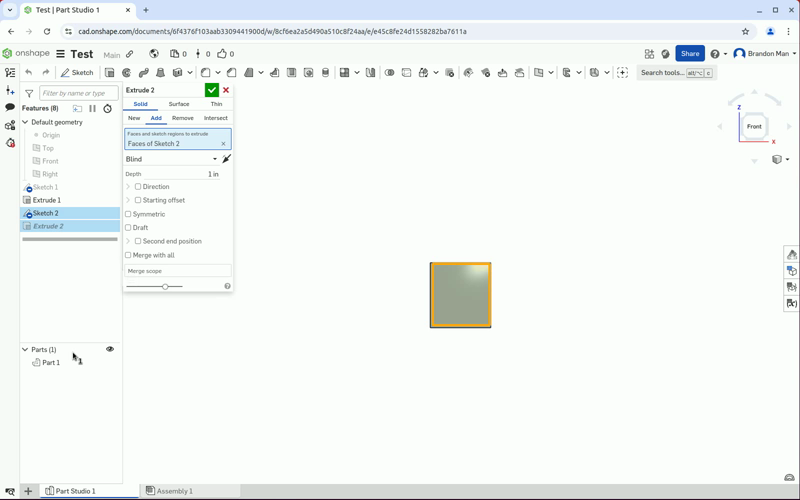
mouse_move(143, 106)
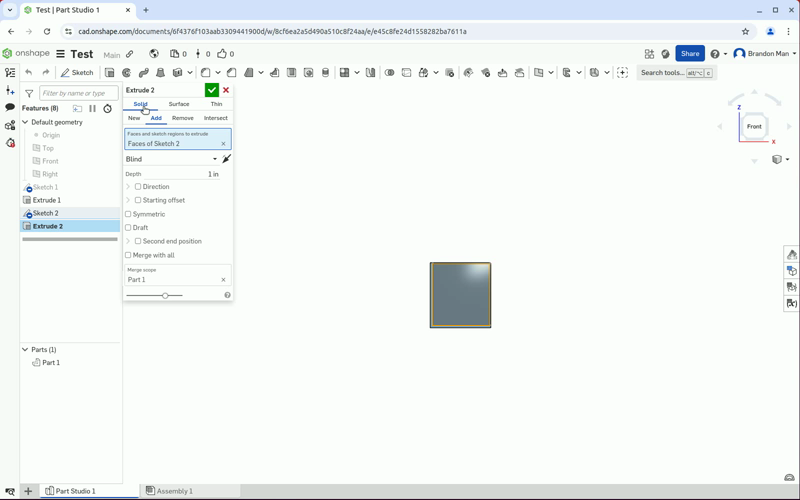
click(143, 106)
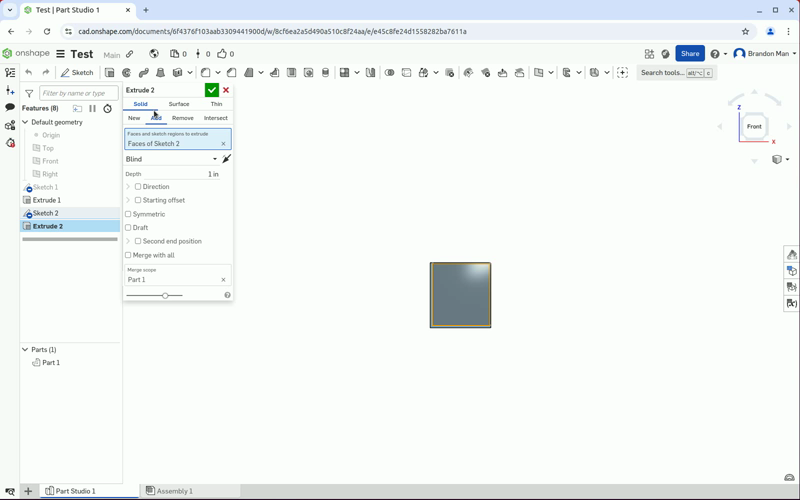
mouse_move(186, 120)
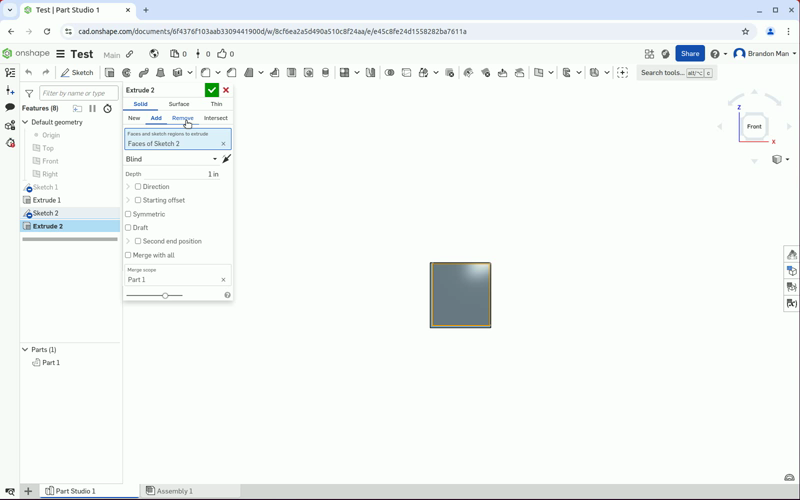
click(186, 120)
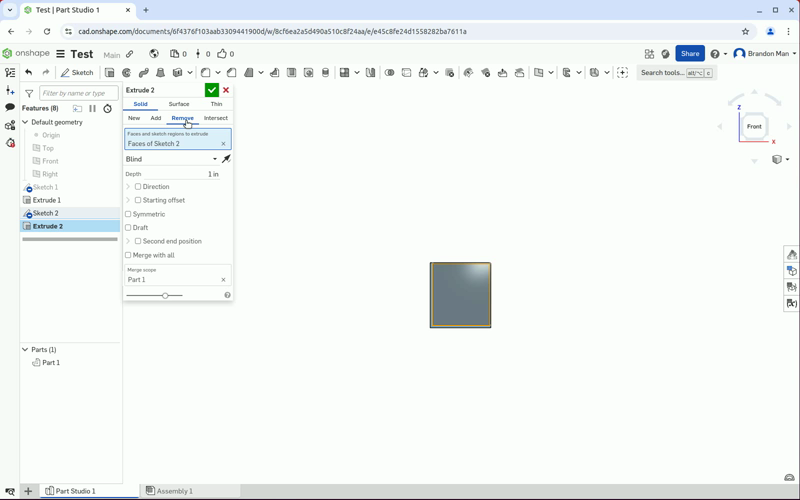
key(tab, 4)
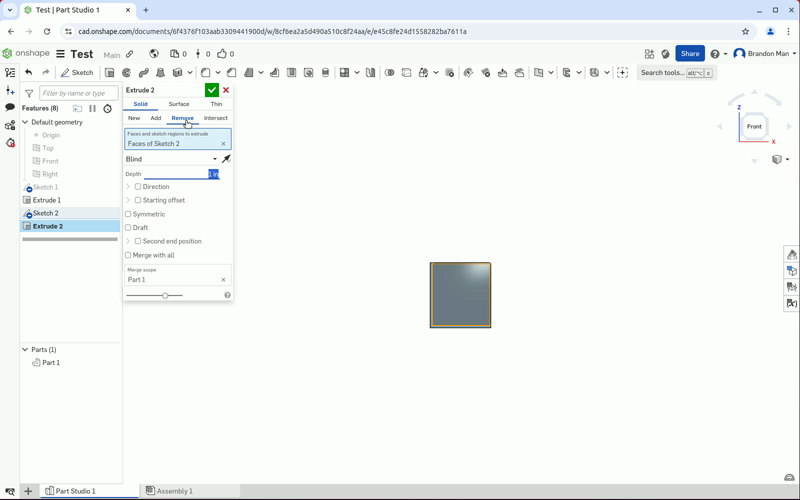
text(0.241)
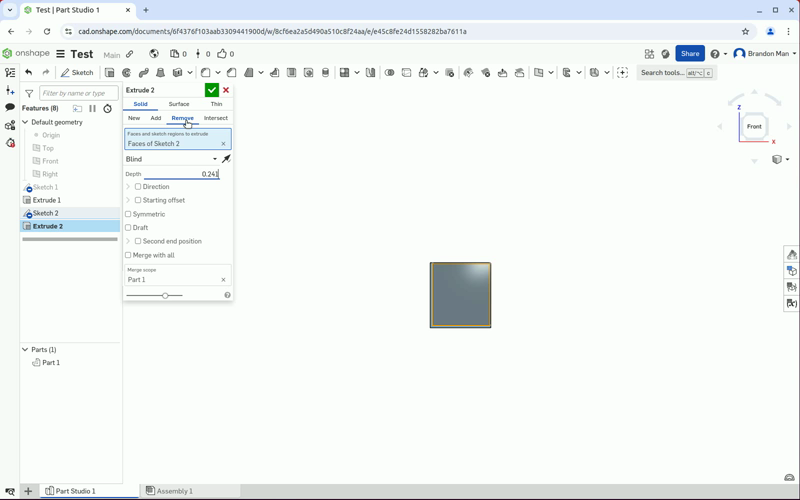
key(tab, 6)
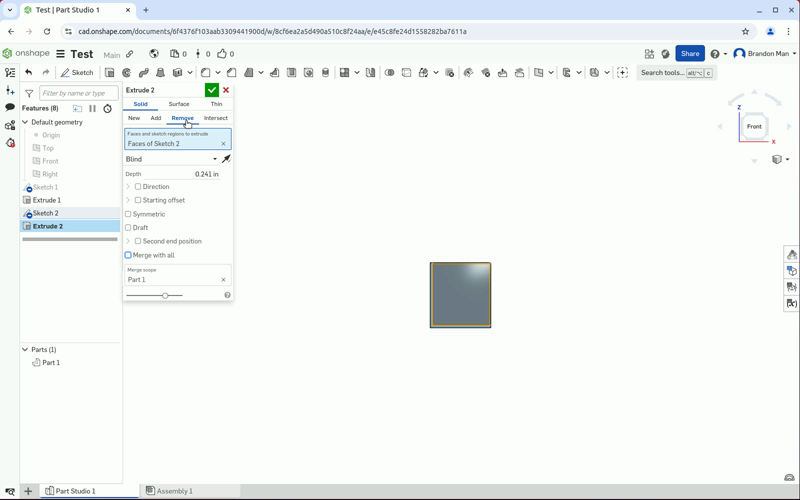
key(space)
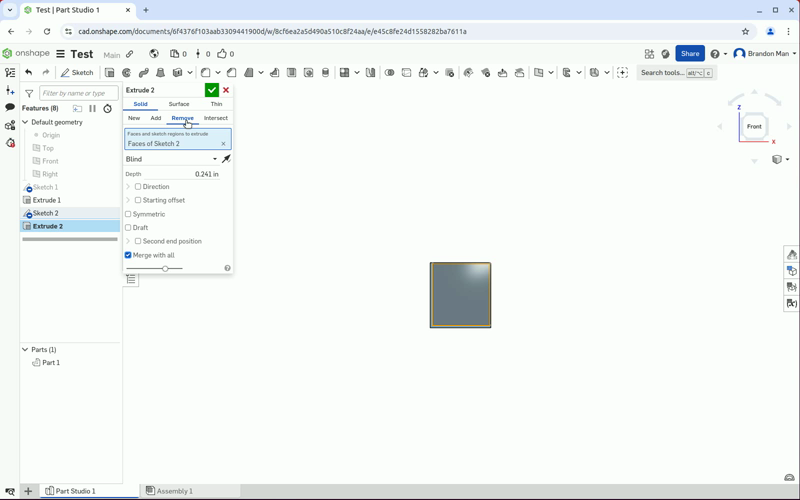
key(enter)
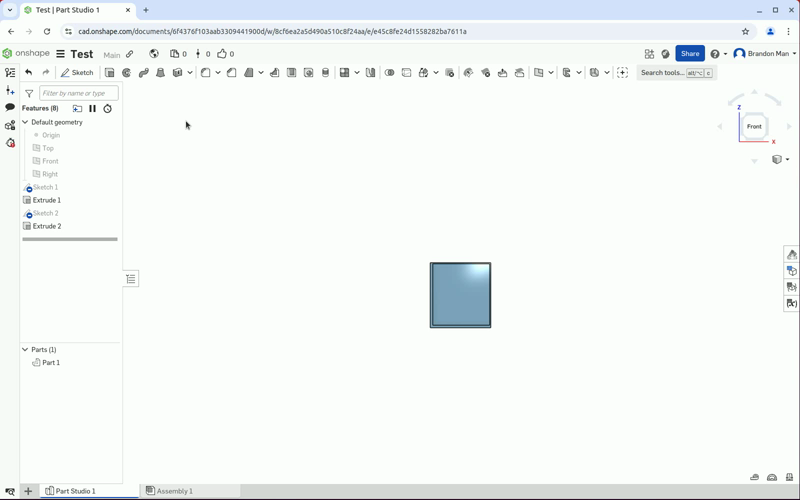
key(shift+h)
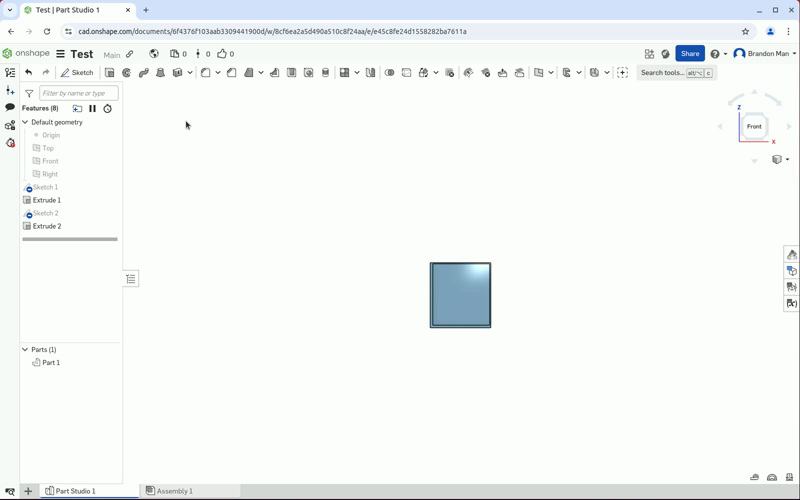
key(shift+h)
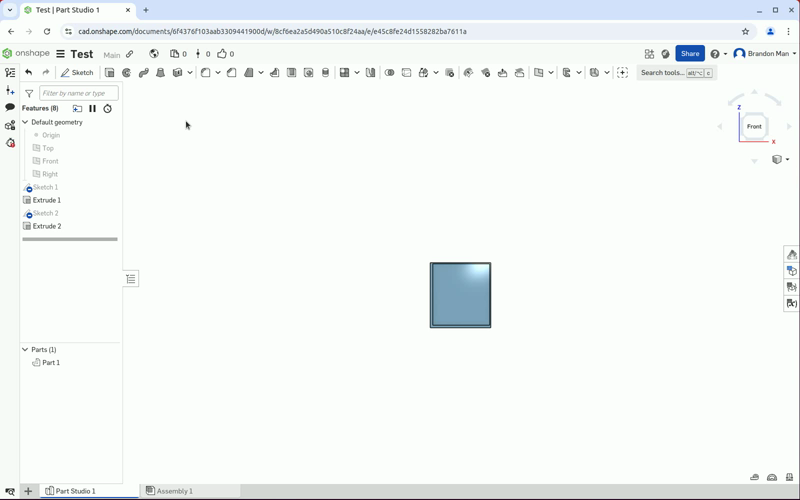
mouse_move(73, 189)
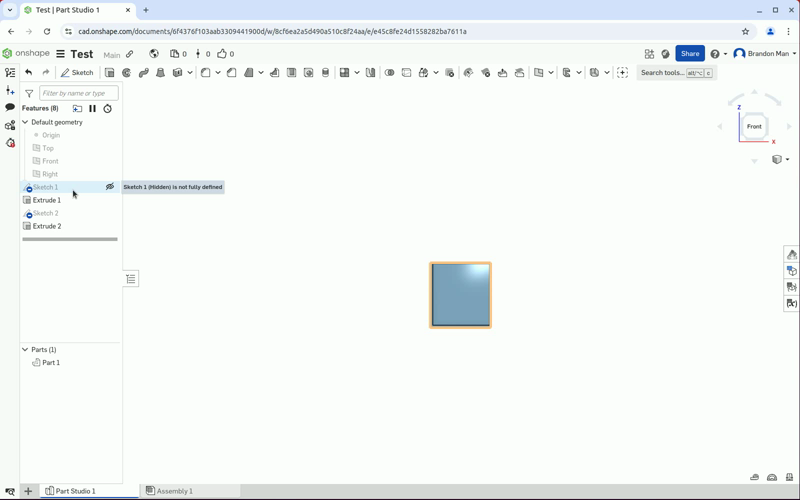
click(73, 189)
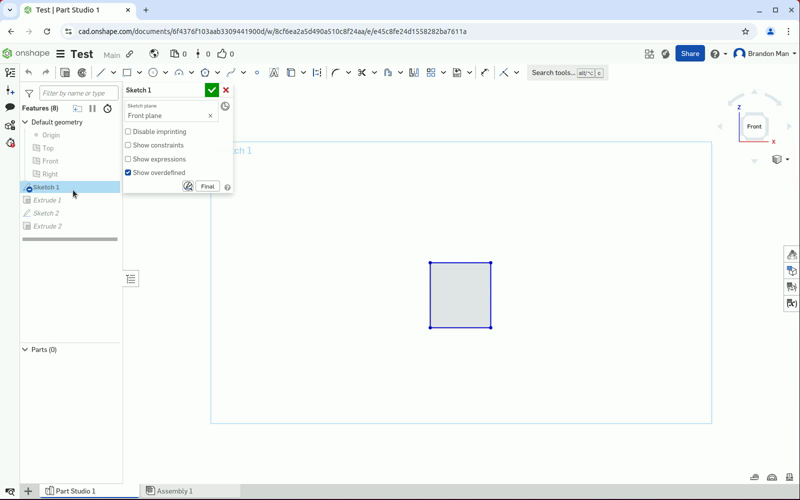
mouse_move(229, 92)
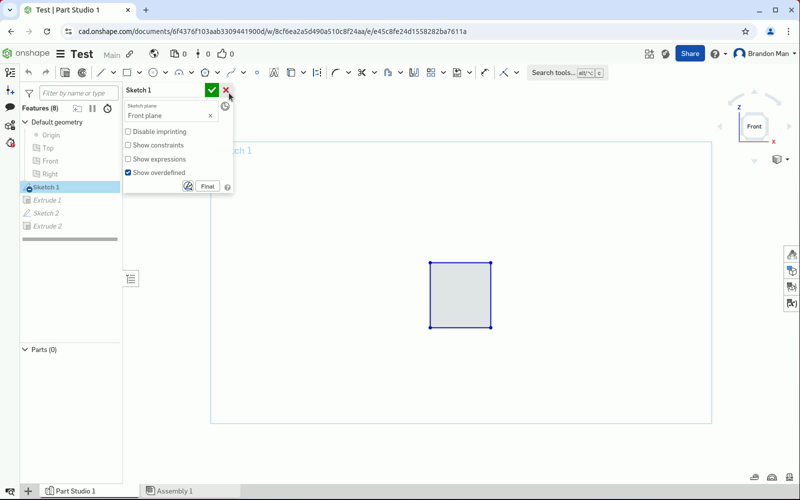
click(229, 92)
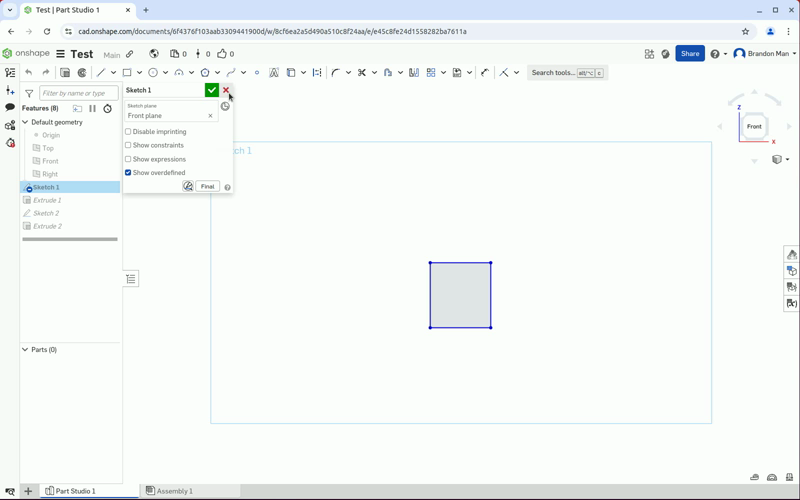
key(shift+s)
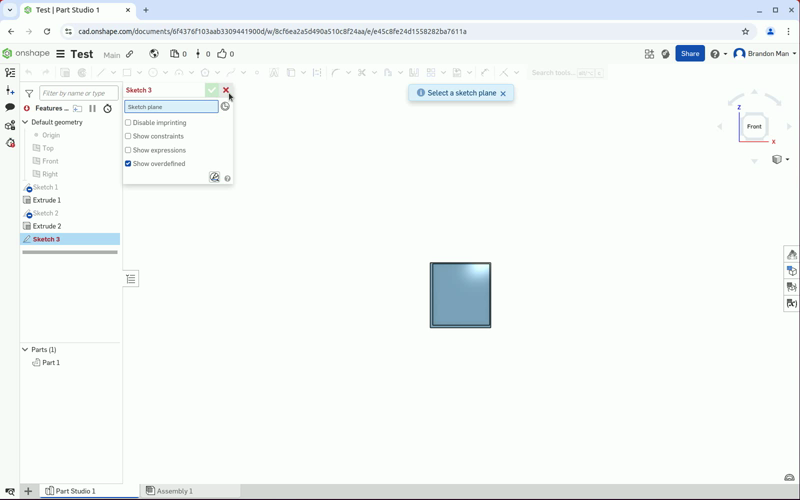
mouse_move(73, 163)
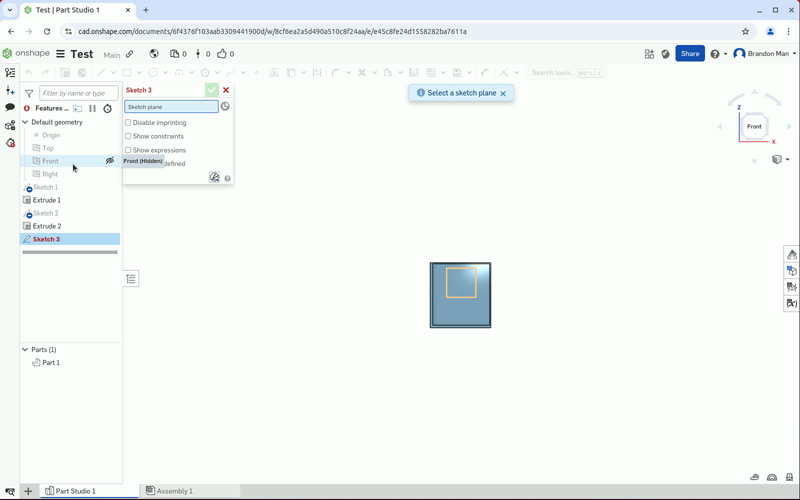
click(73, 163)
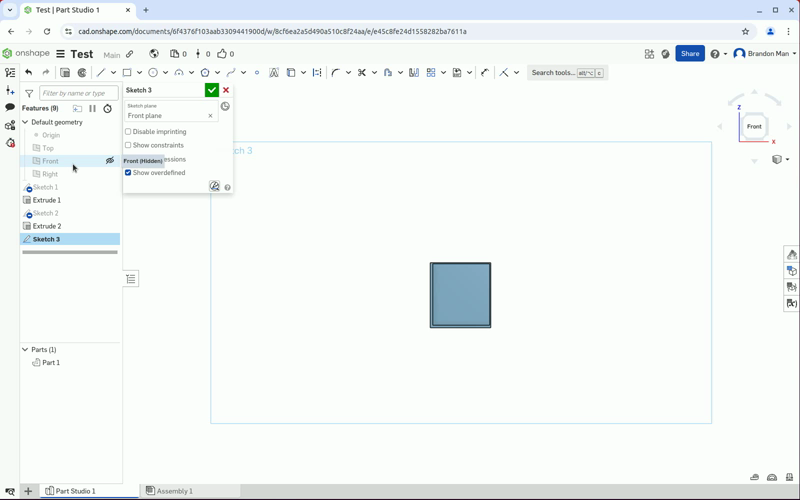
mouse_move(73, 352)
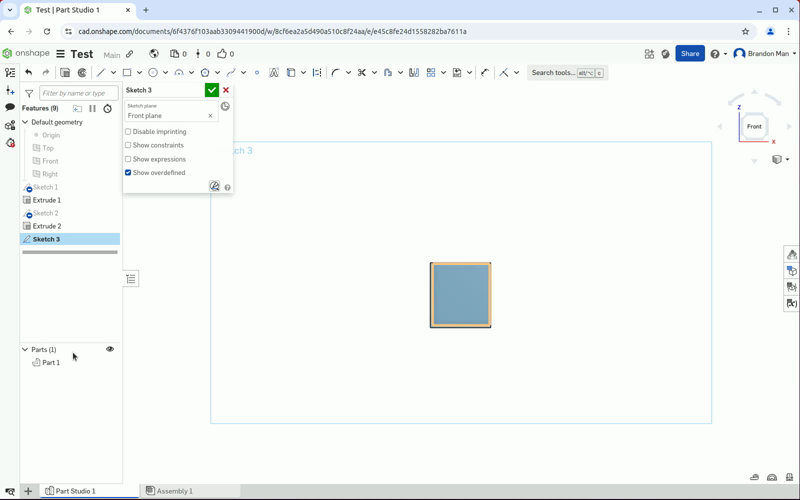
key(y)
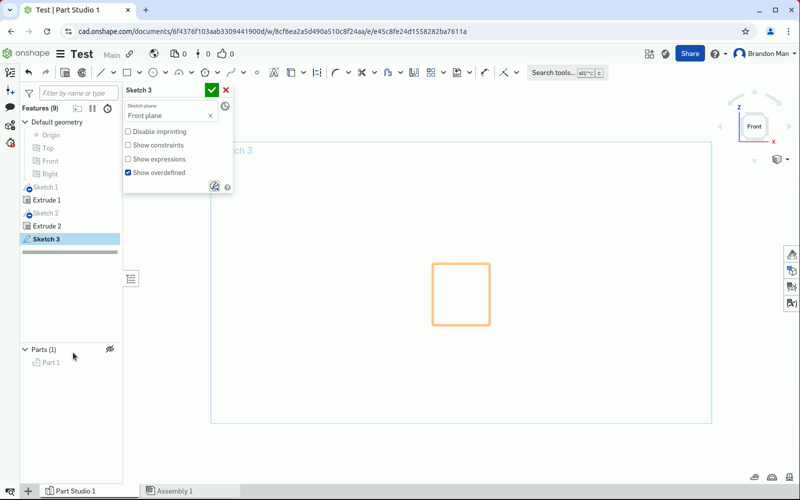
key(l)
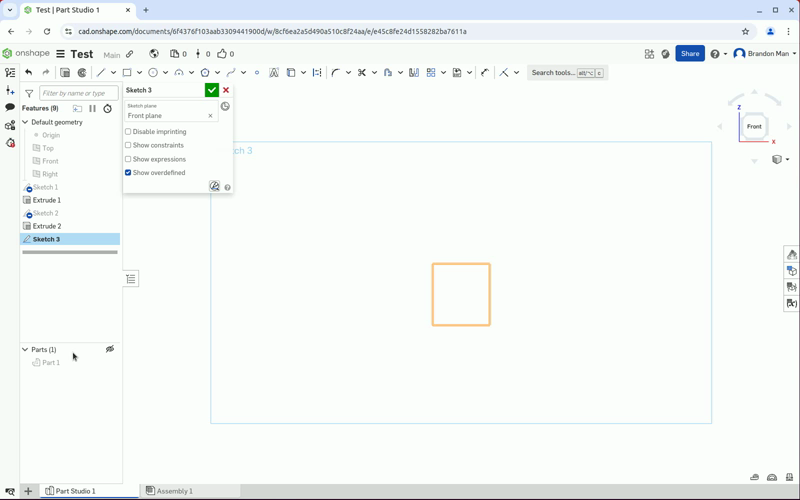
key_down(shift)
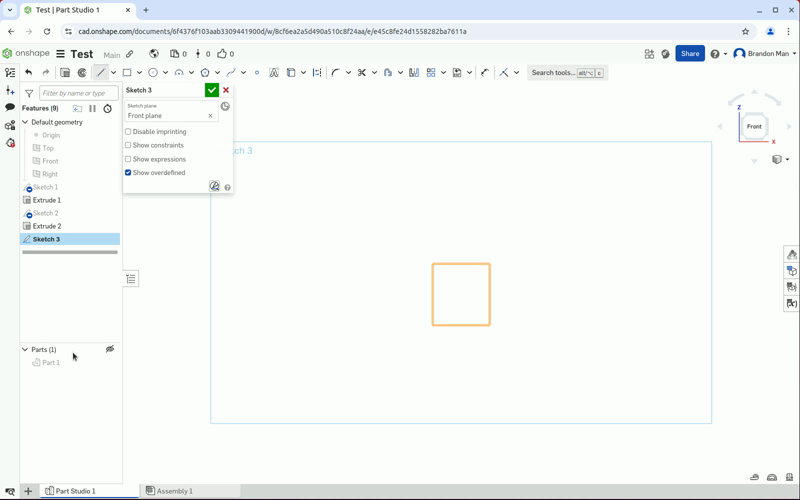
mouse_move(436, 301)
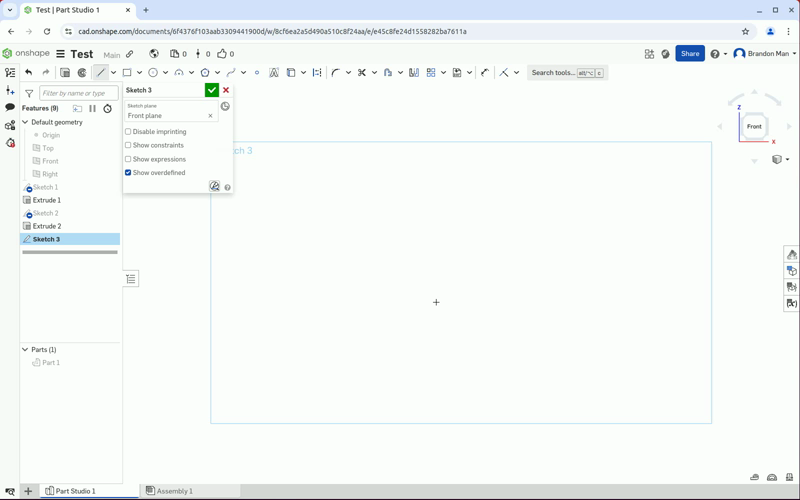
click(436, 301)
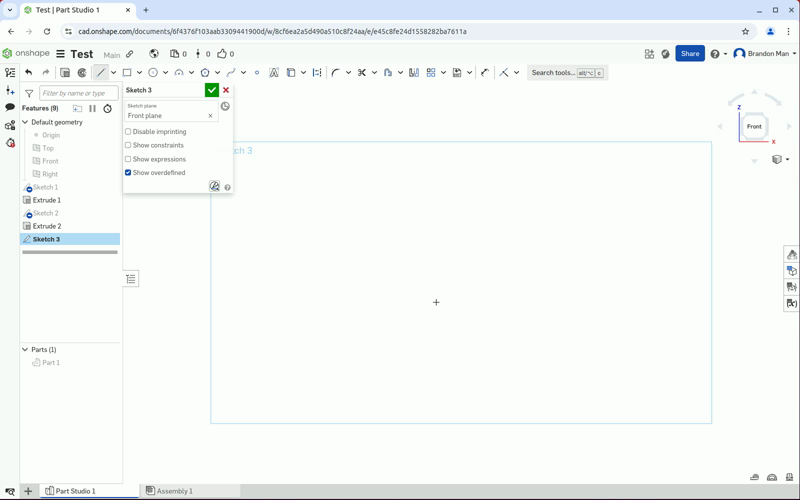
key_up(shift)
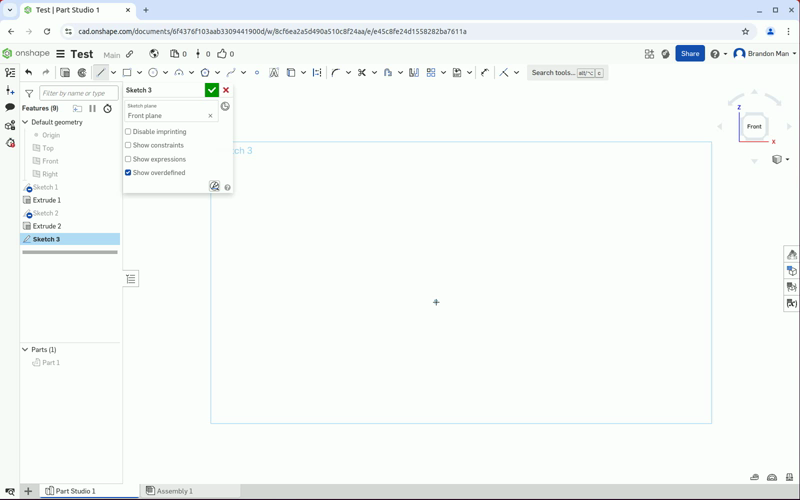
key_down(shift)
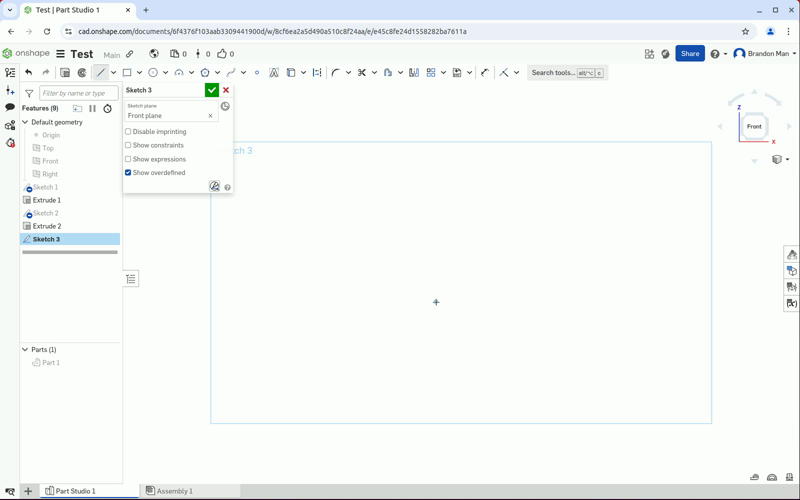
mouse_move(466, 301)
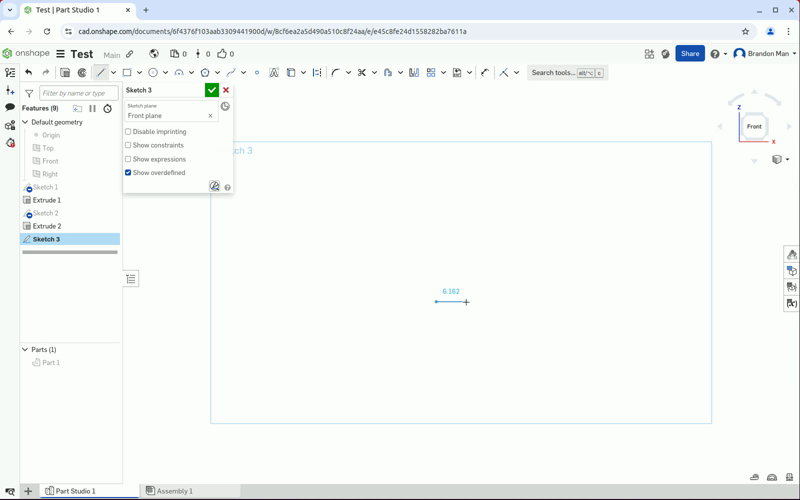
mouse_move(487, 301)
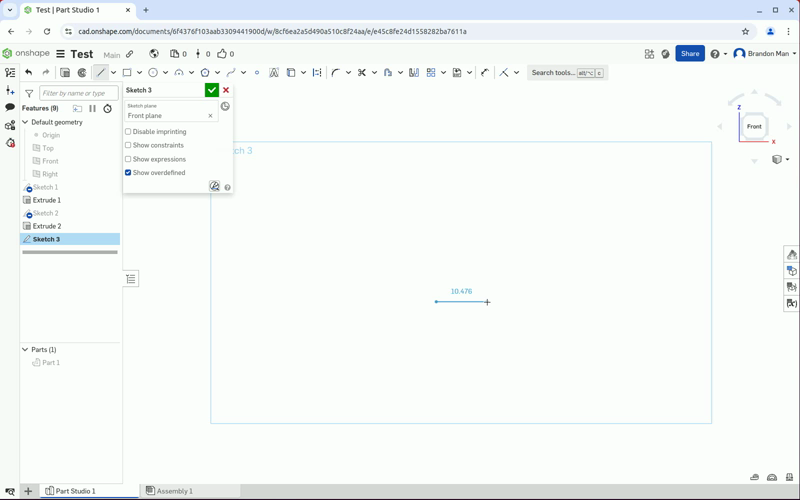
click(487, 301)
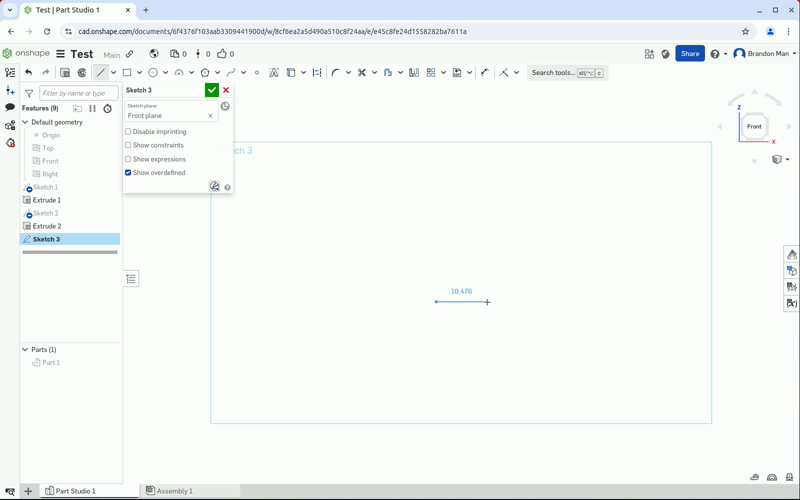
key_up(shift)
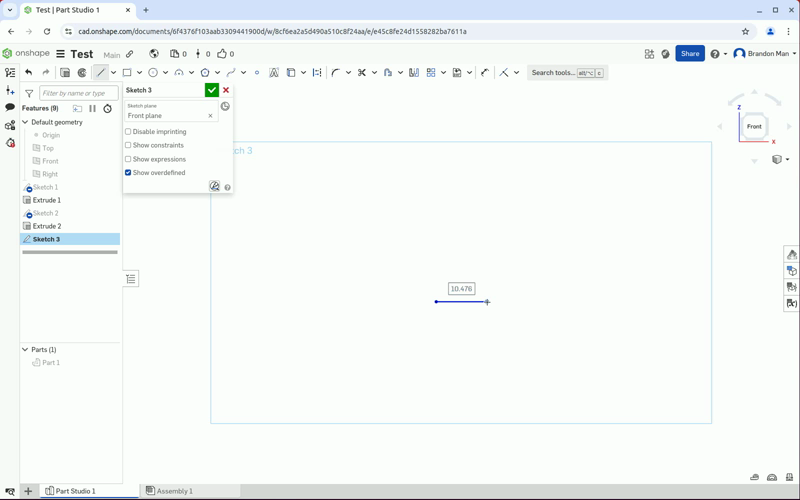
key_down(shift)
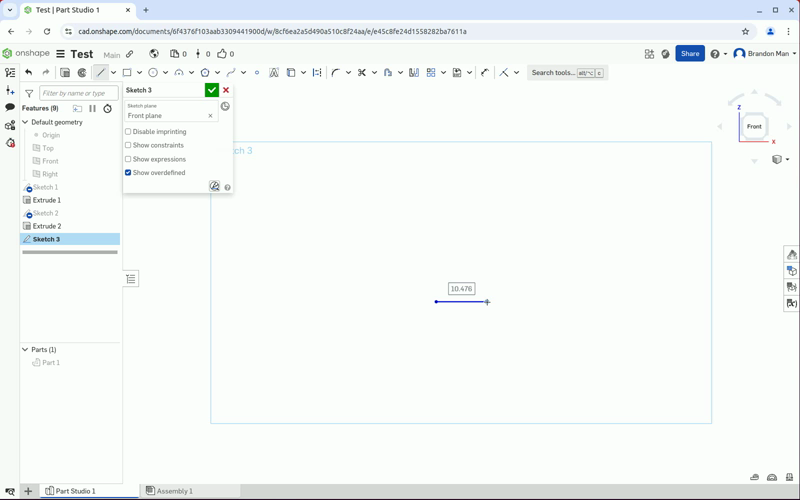
mouse_move(517, 301)
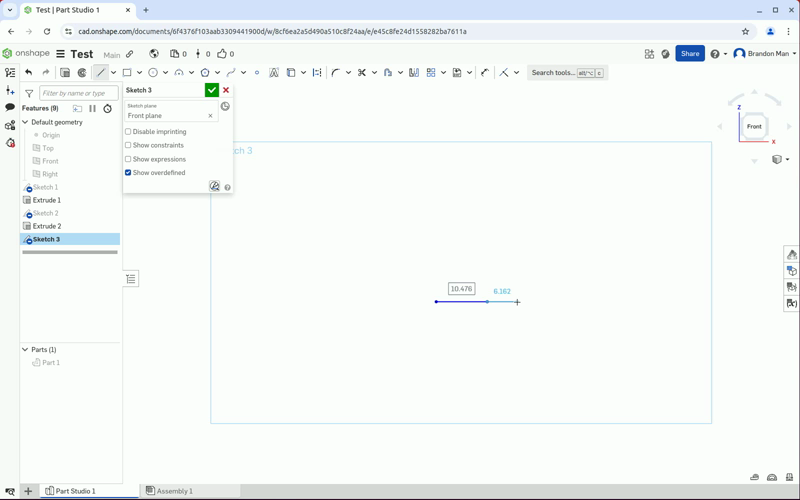
mouse_move(487, 265)
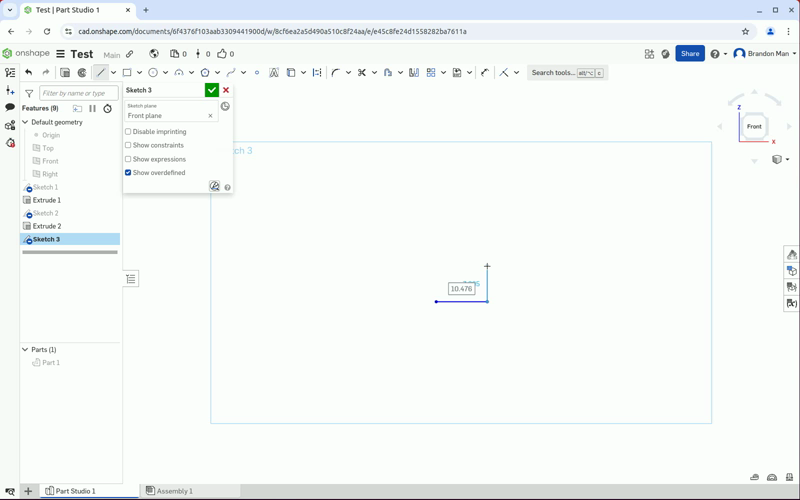
click(487, 265)
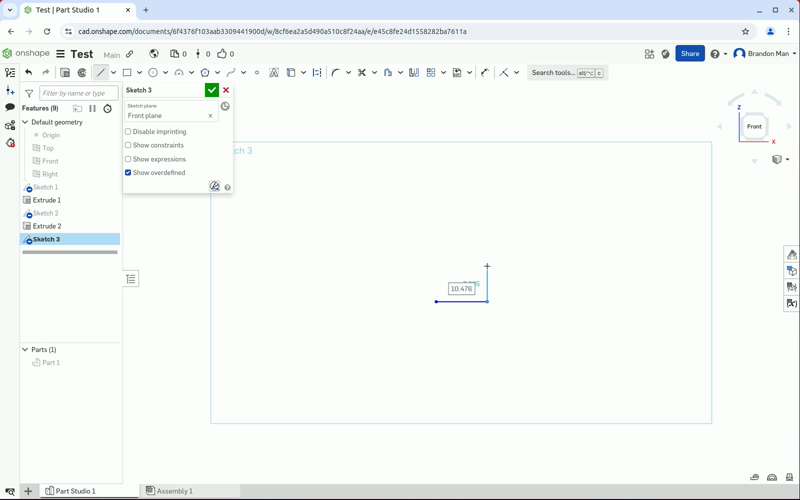
key_up(shift)
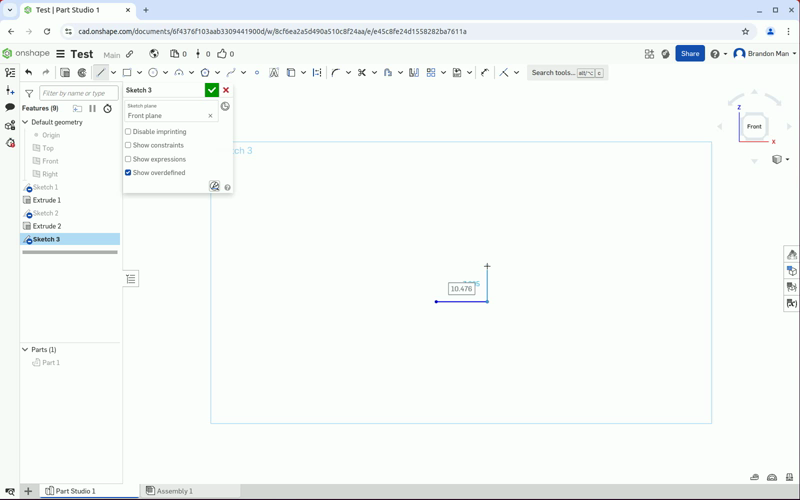
key_down(shift)
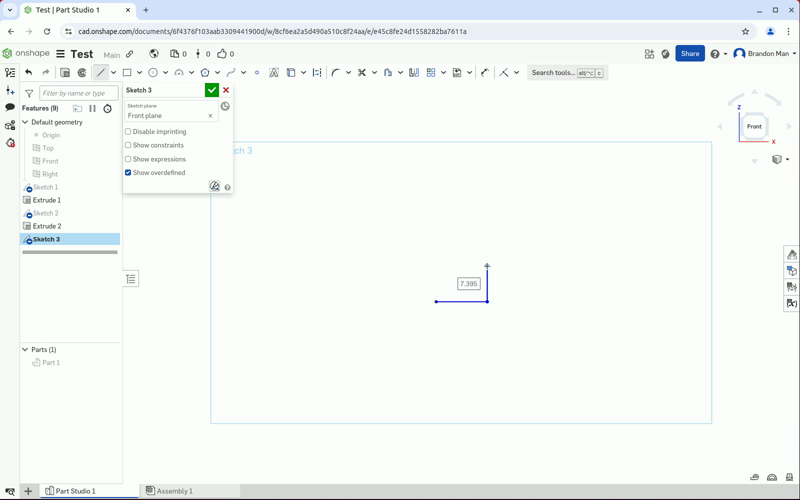
mouse_move(517, 265)
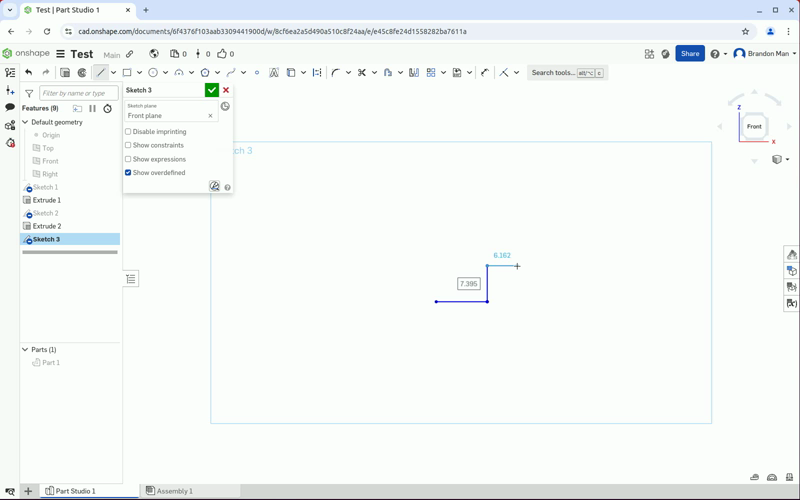
mouse_move(436, 265)
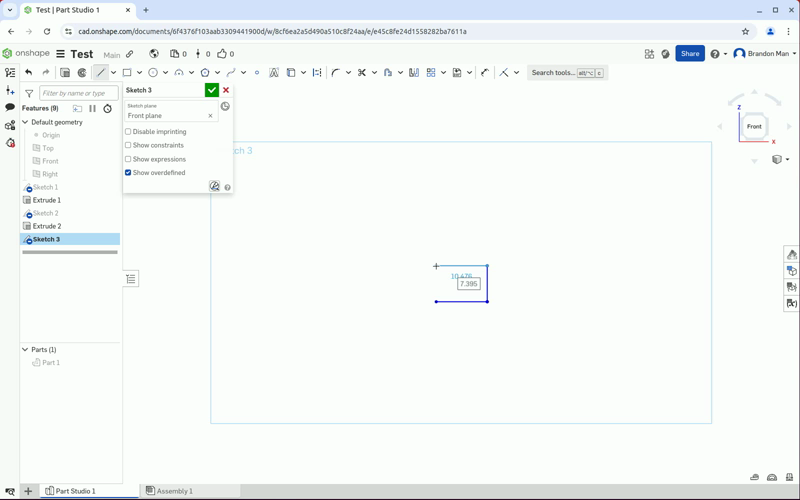
click(436, 265)
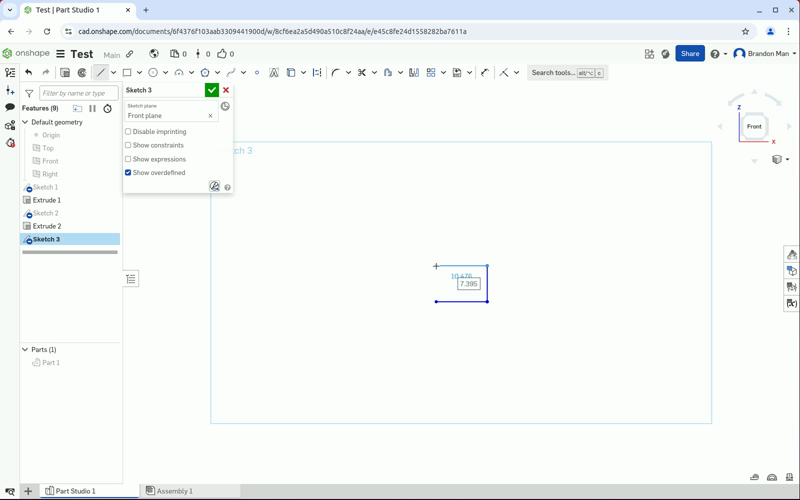
key_up(shift)
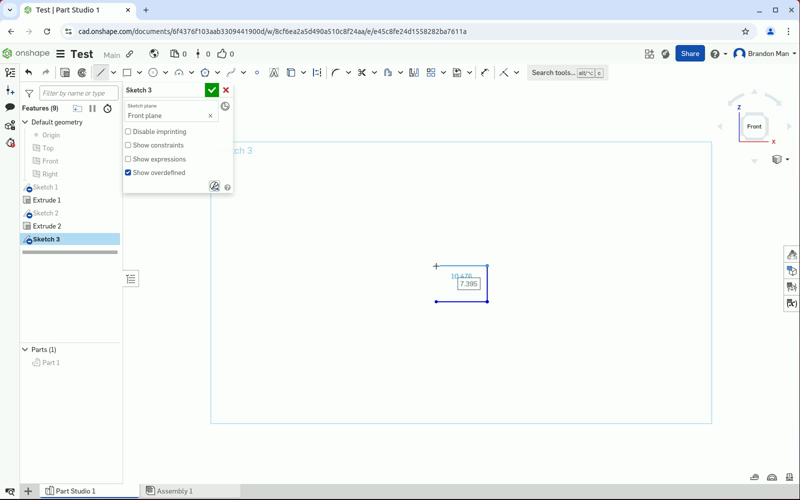
mouse_move(466, 265)
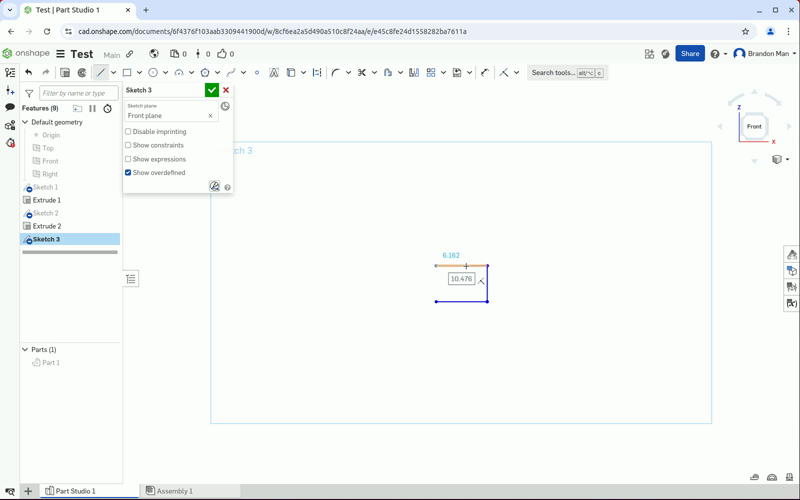
key_down(shift)
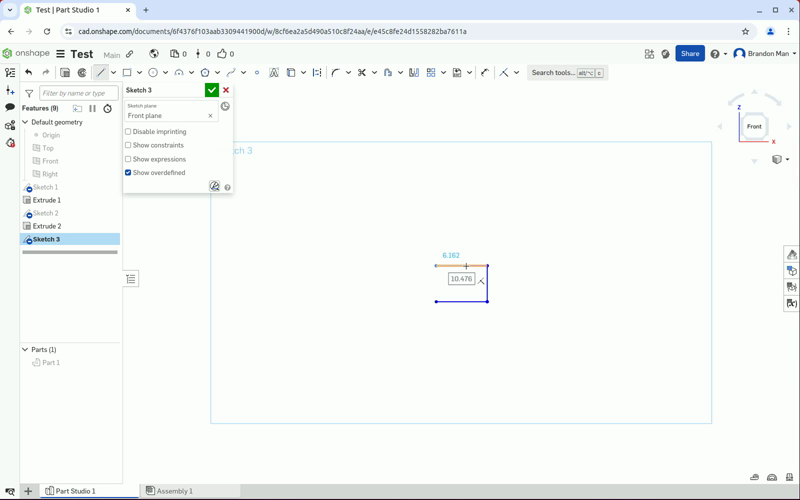
mouse_move(436, 301)
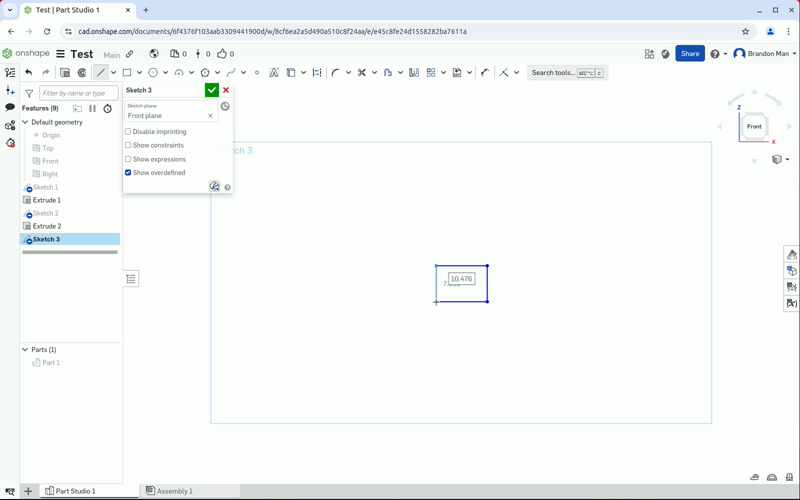
key_up(shift)
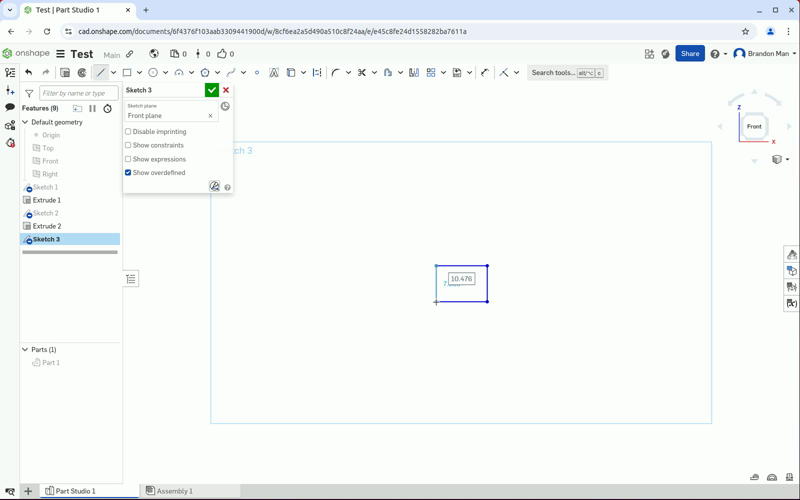
click(436, 301)
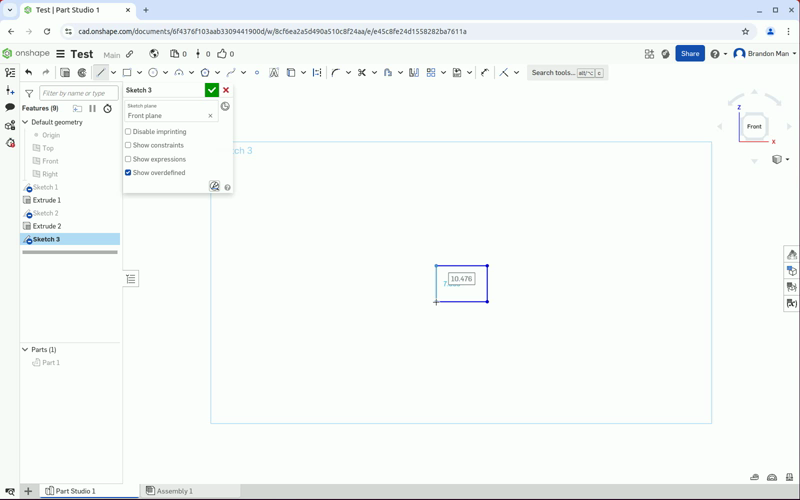
key(esc)
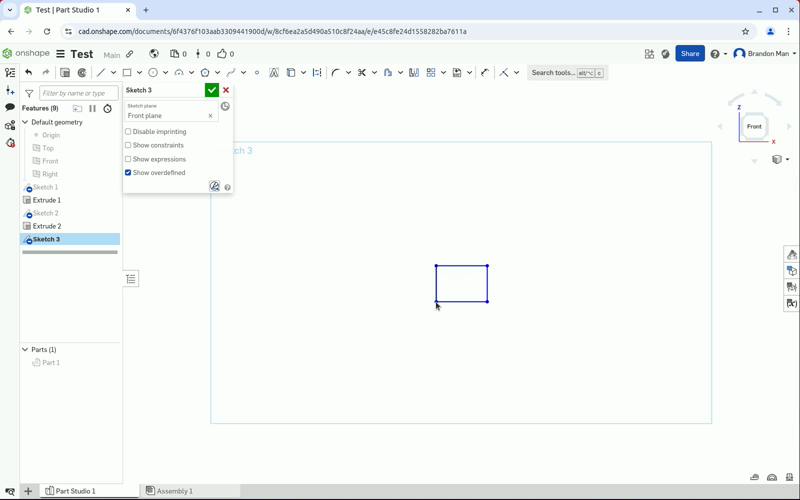
mouse_move(460, 293)
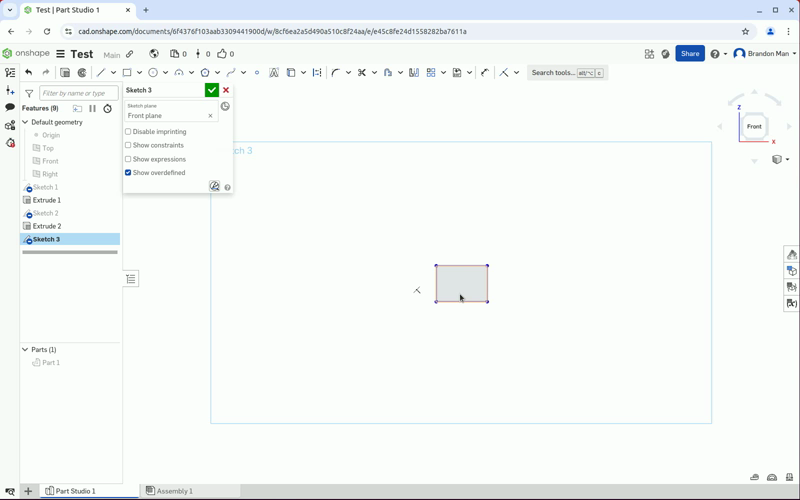
click(460, 293)
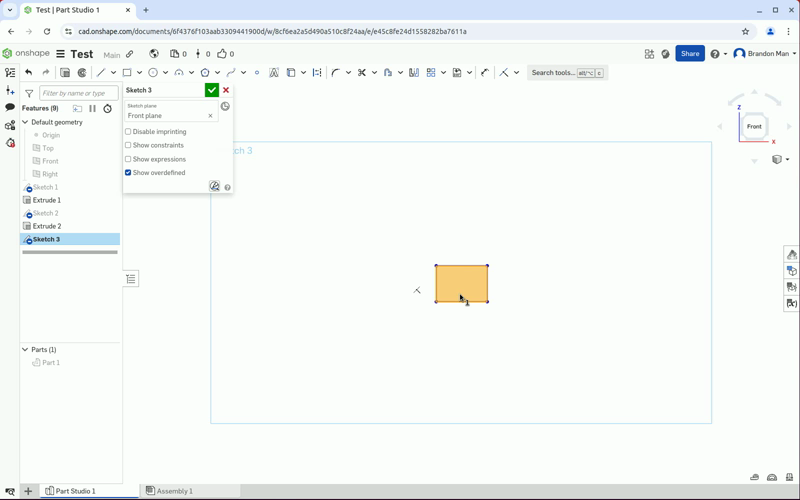
mouse_move(73, 352)
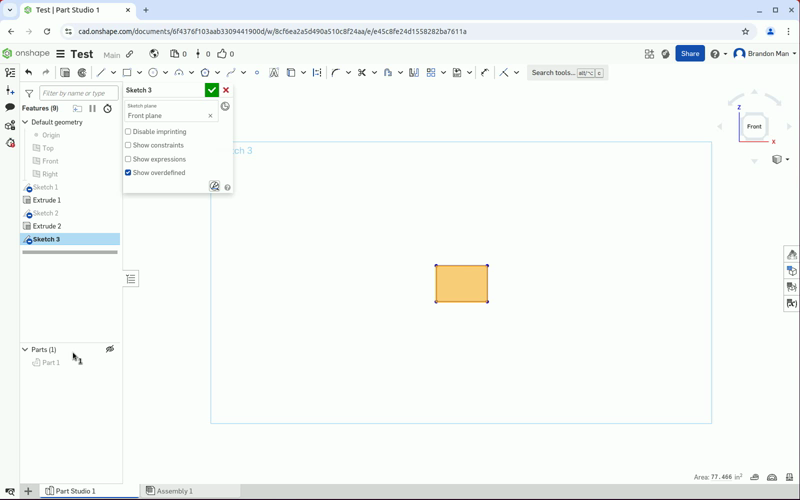
key(shift+y)
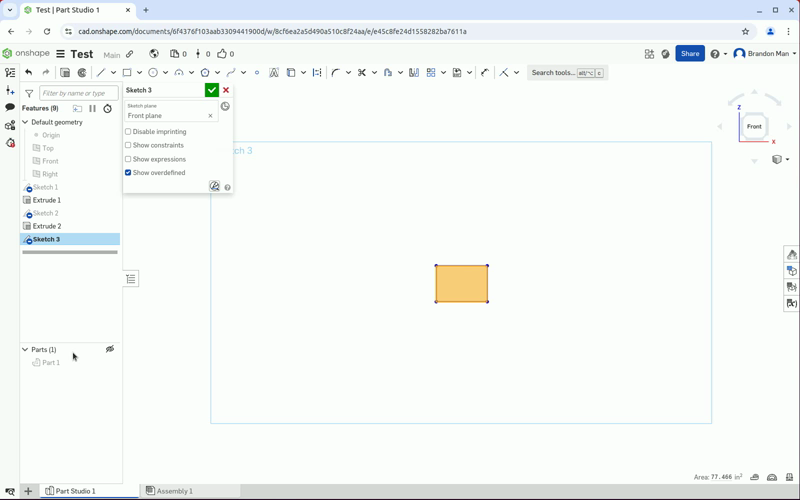
key(shift+e)
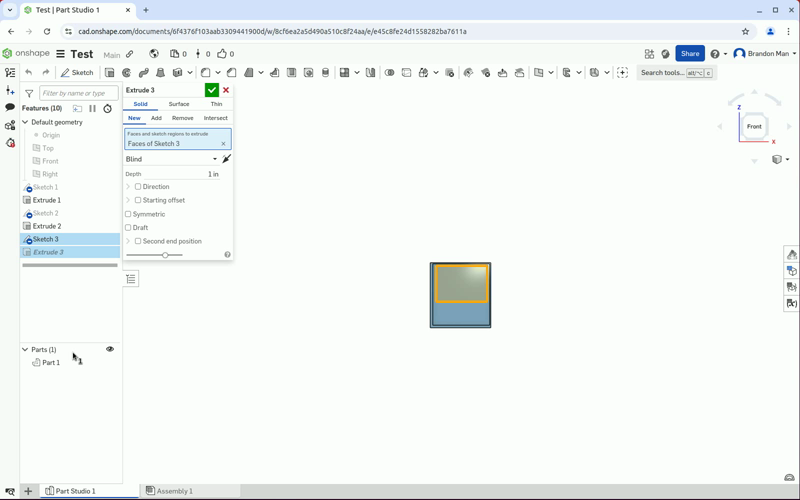
mouse_move(143, 106)
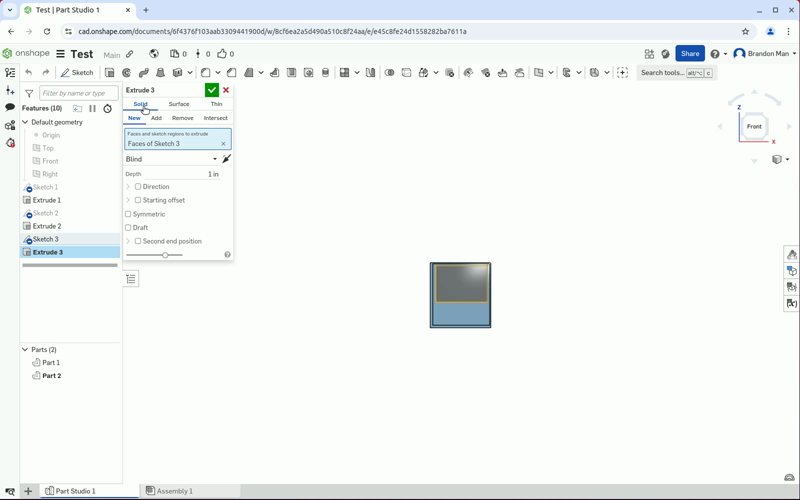
click(143, 106)
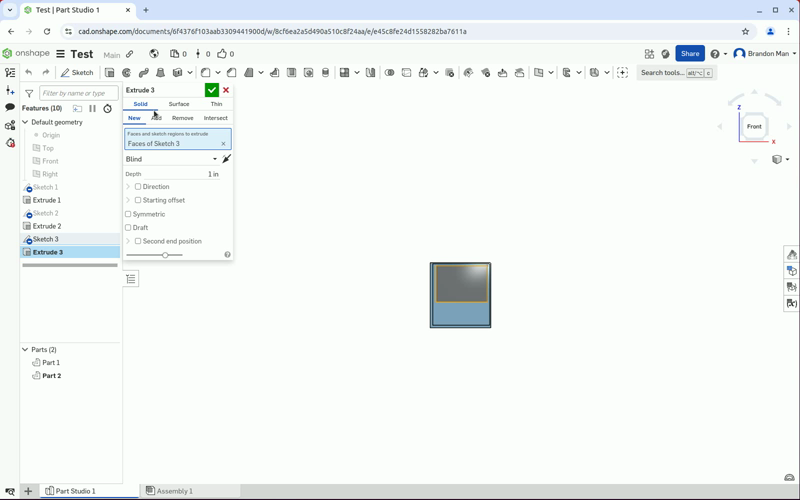
mouse_move(186, 120)
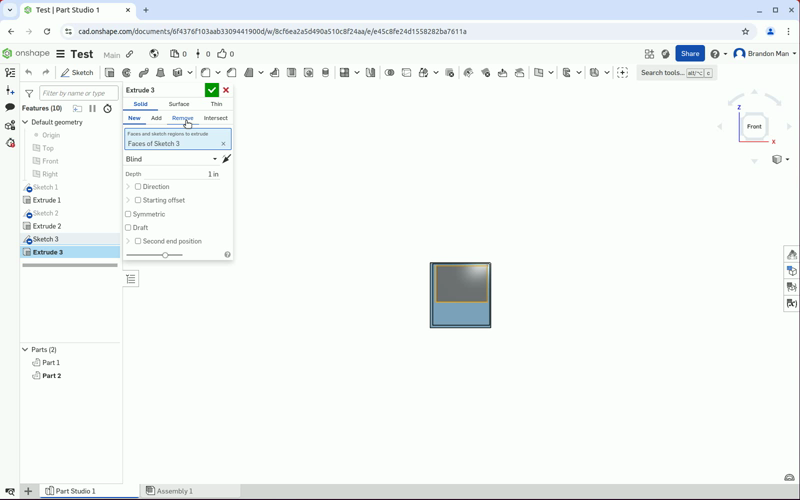
click(186, 120)
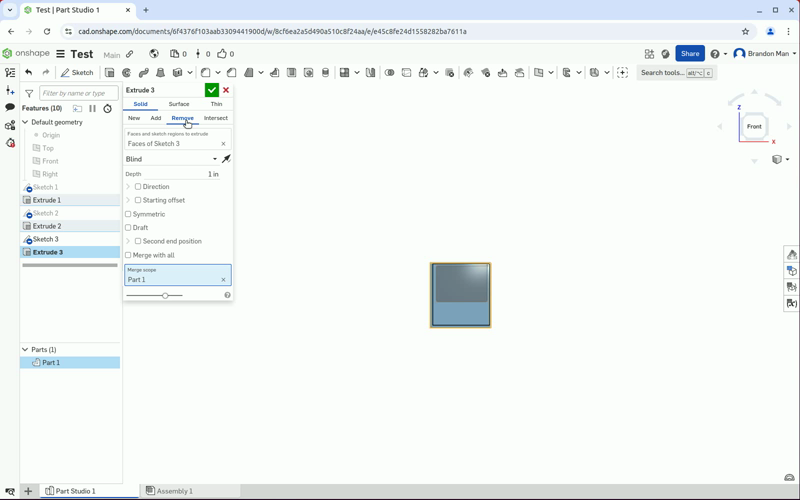
key(tab, 4)
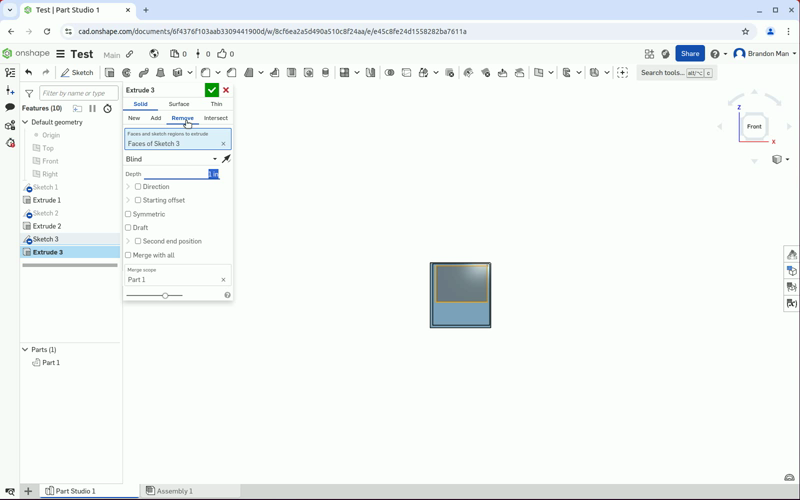
text(0.963)
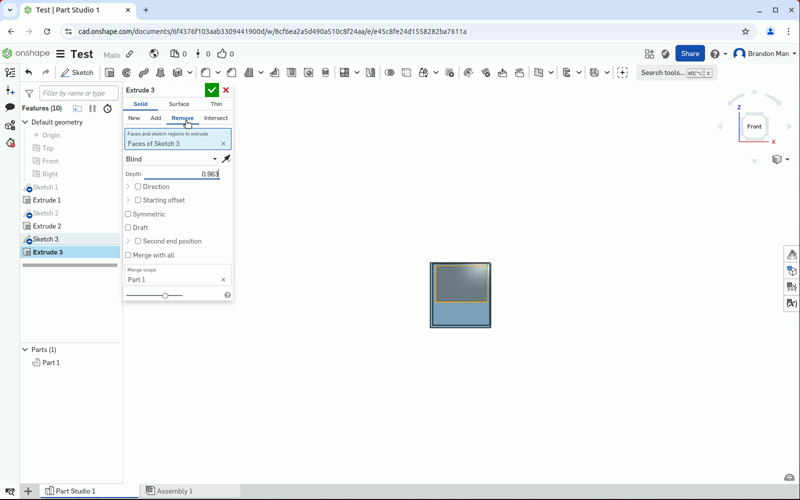
key(tab, 6)
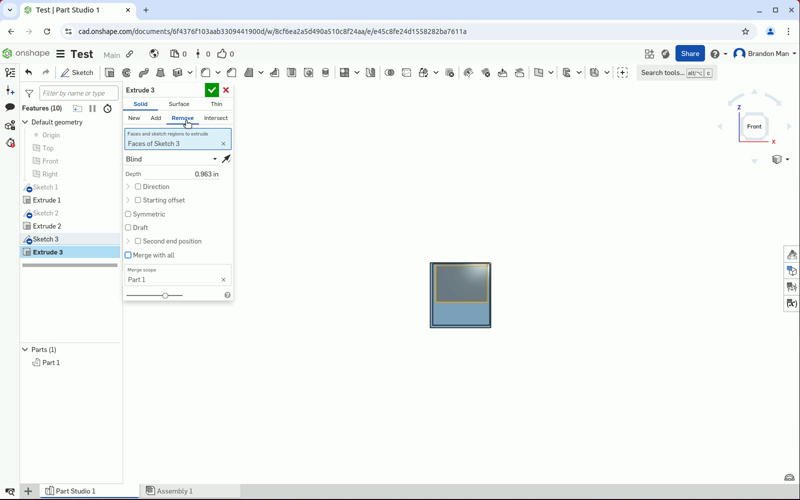
key(space)
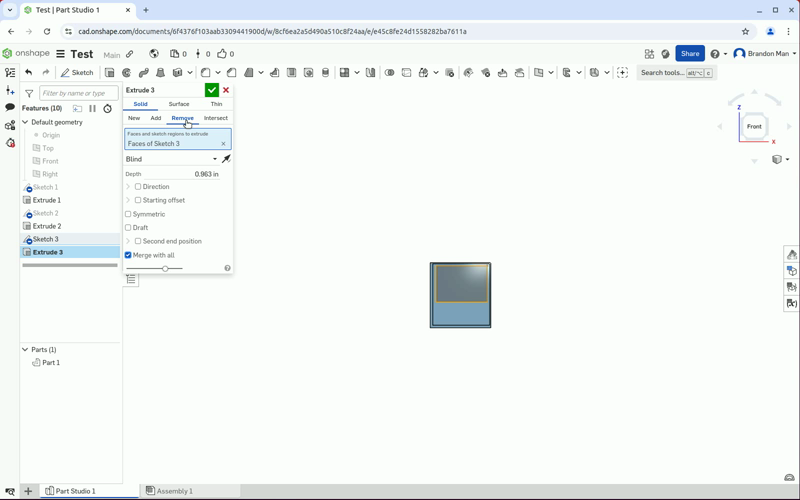
key(enter)
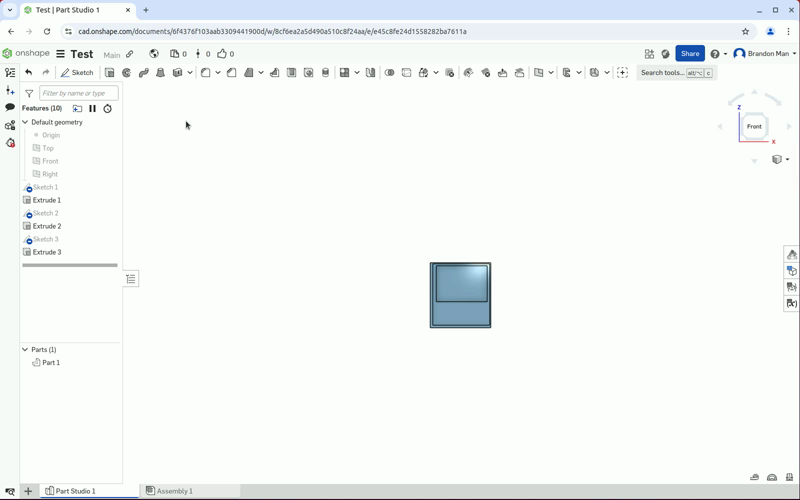
key(shift+h)
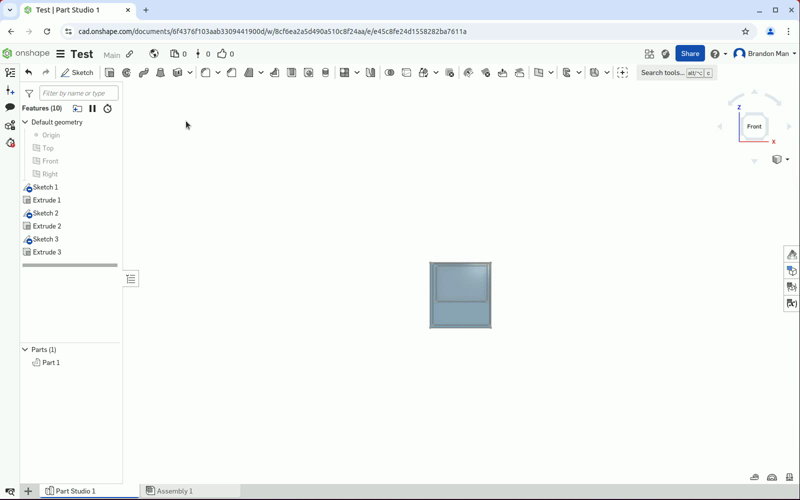
key(shift+h)
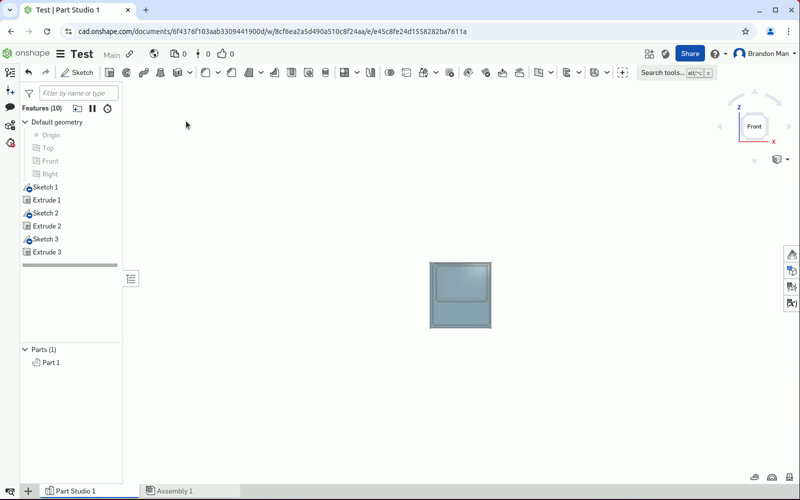
key(shift+7)
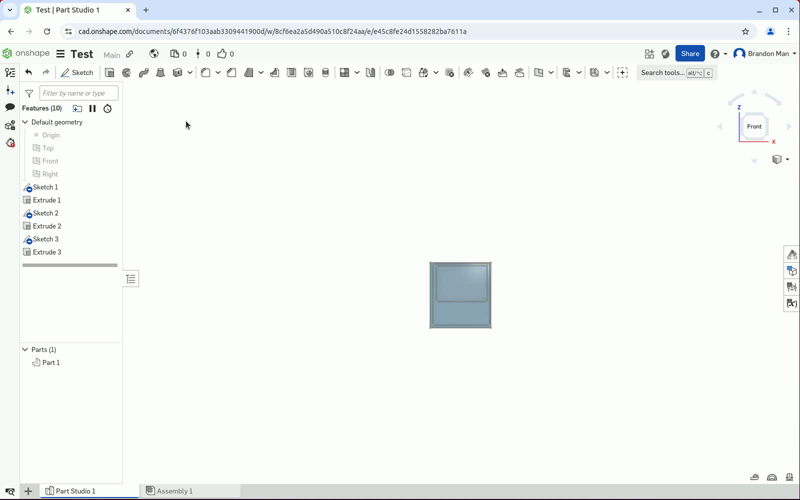
key(left, 2)
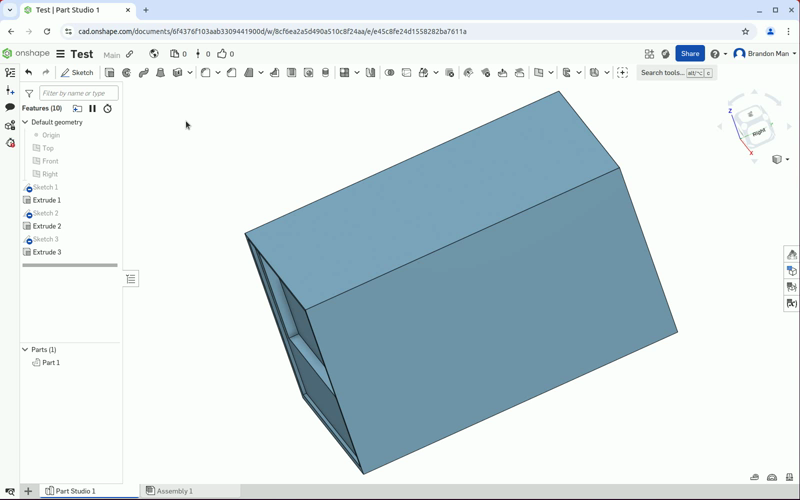
key(down, 2)
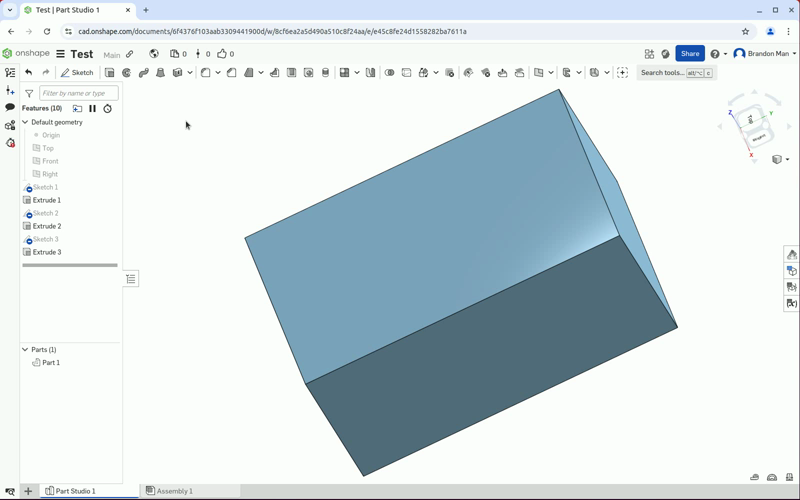
key(up, 2)
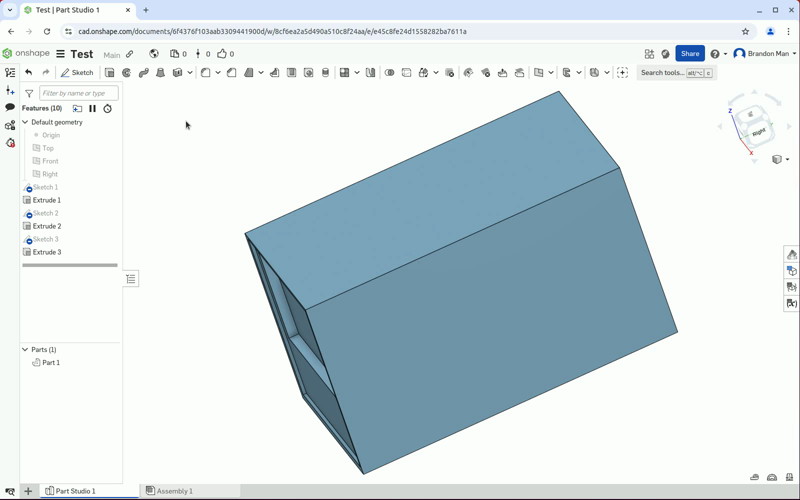
key(right, 2)
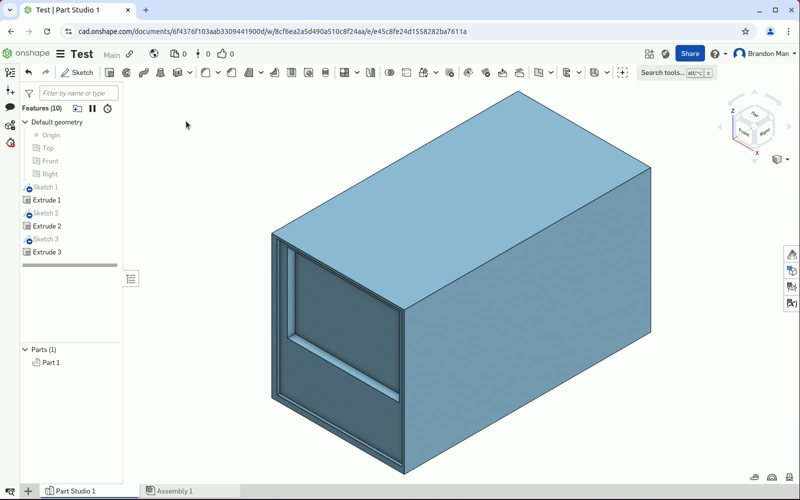
mouse_move(73, 189)
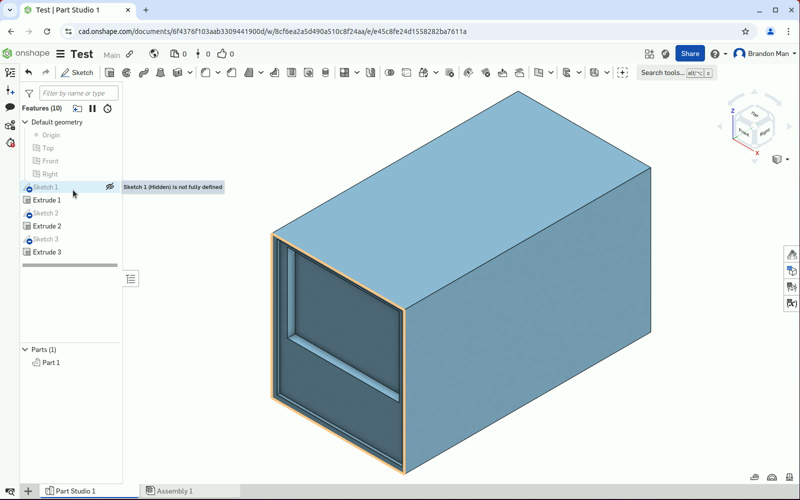
click(73, 189)